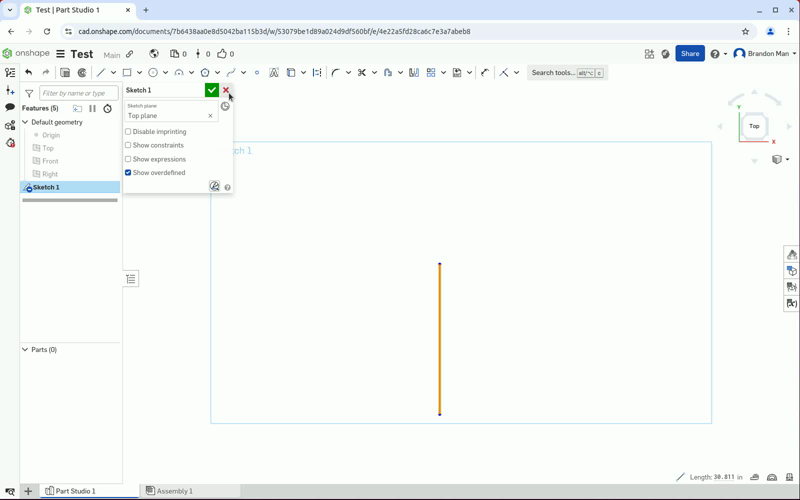
key(shift+h)
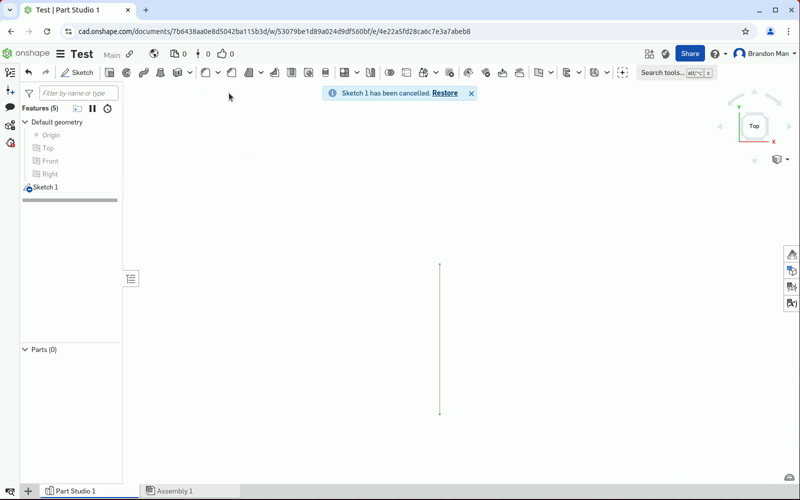
key(shift+s)
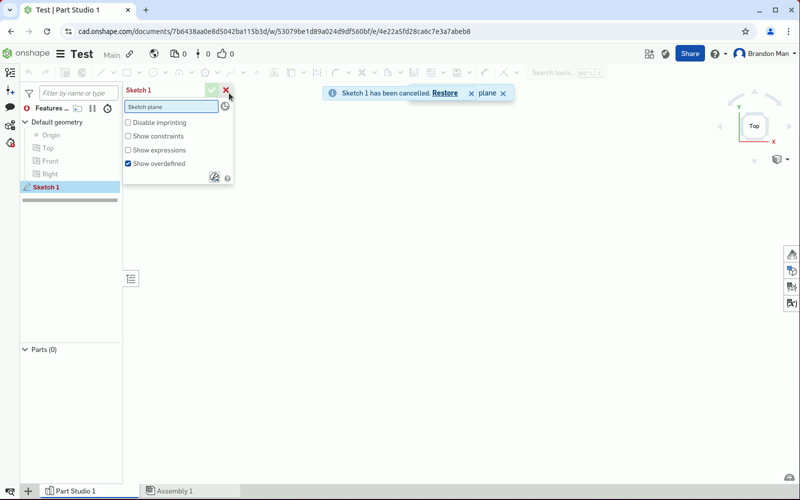
mouse_move(73, 150)
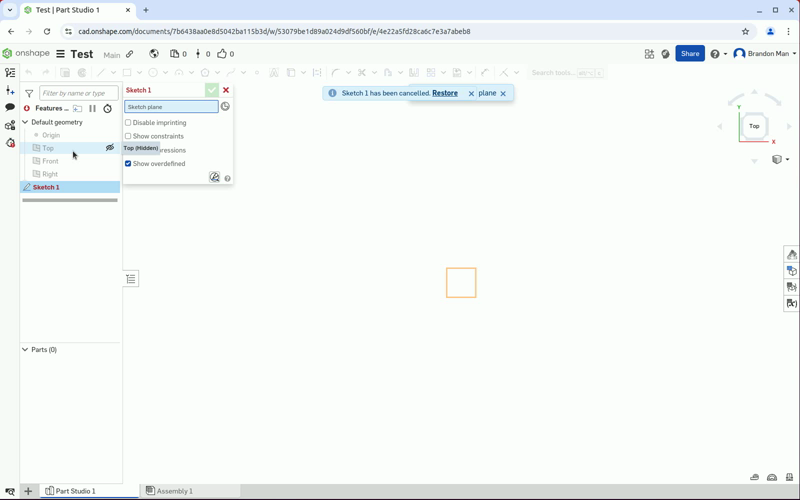
click(73, 150)
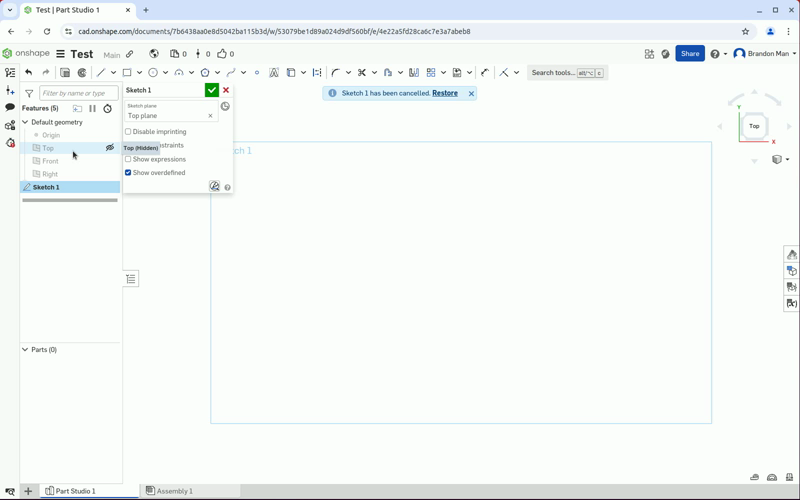
mouse_move(73, 352)
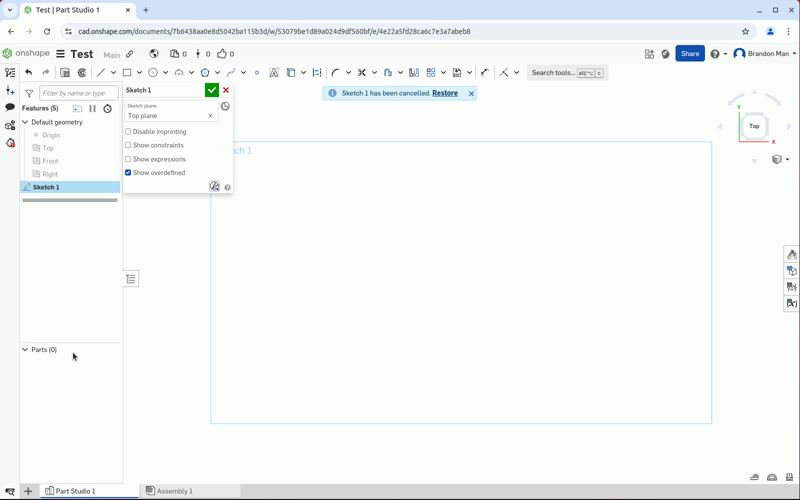
key(y)
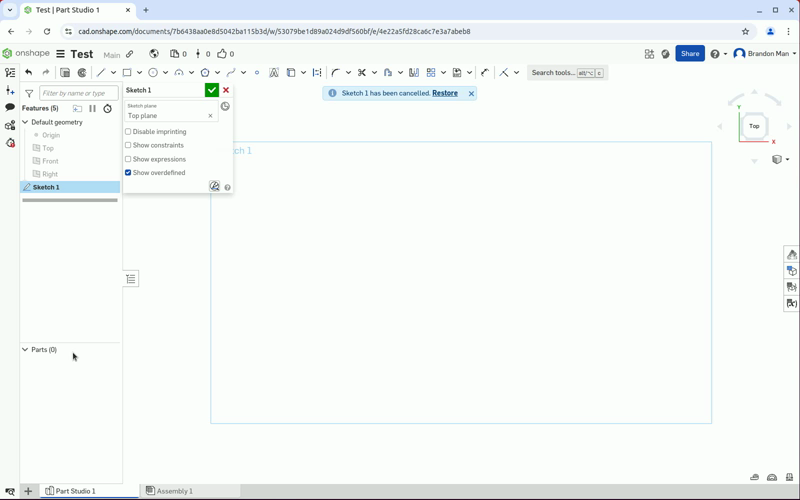
key(c)
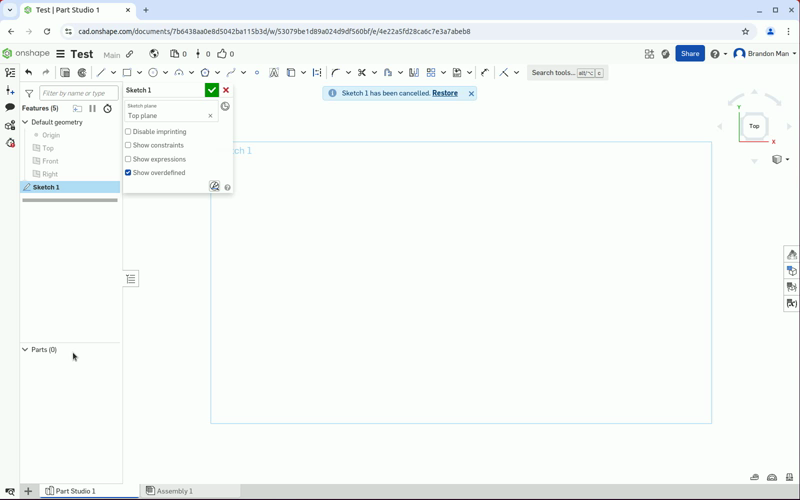
key_down(shift)
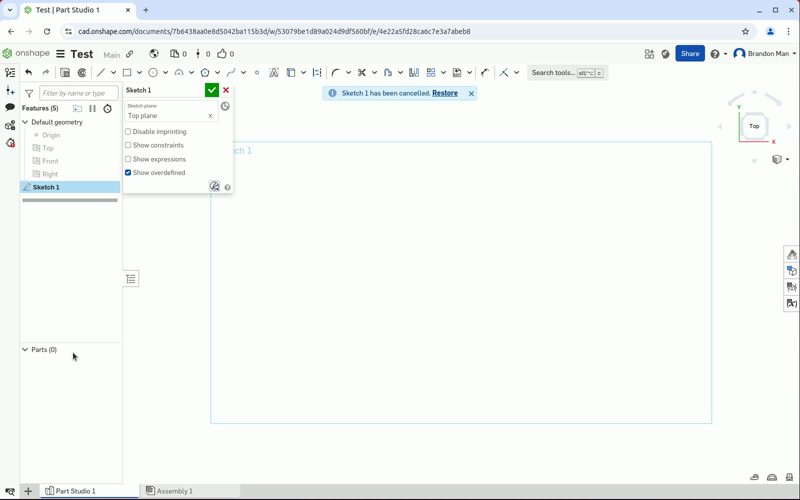
mouse_move(460, 282)
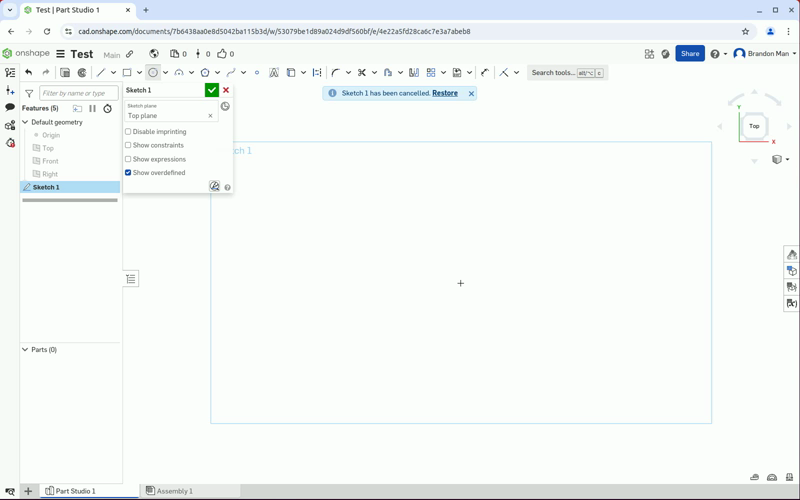
click(460, 282)
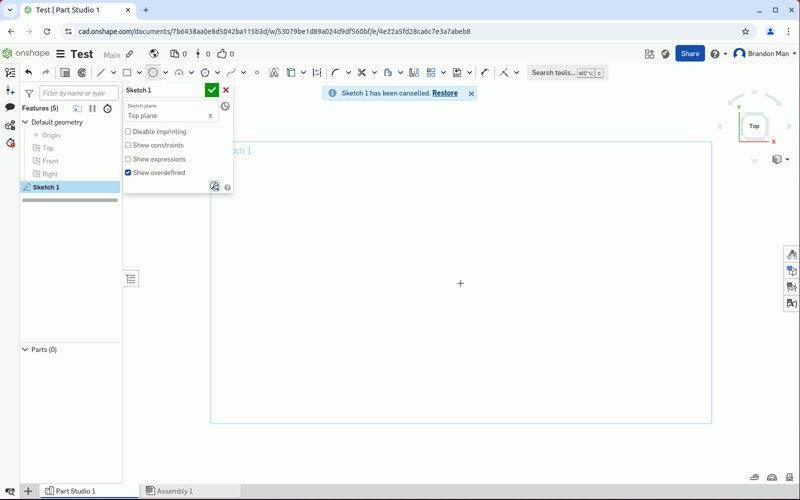
key_up(shift)
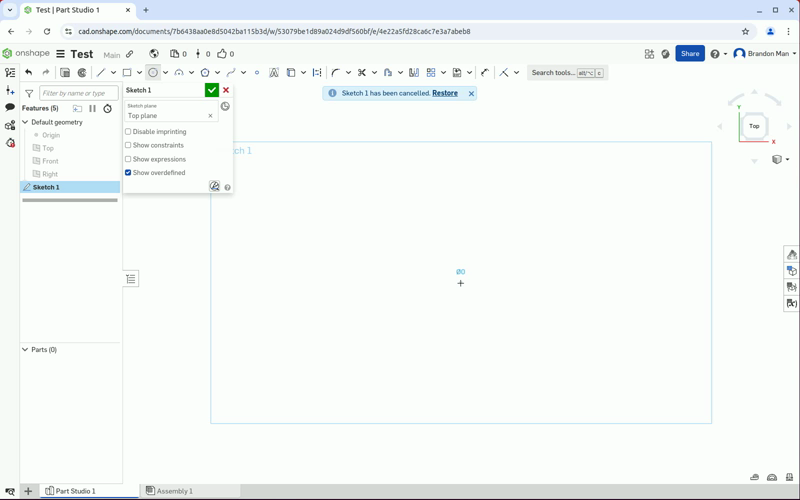
mouse_move(472, 282)
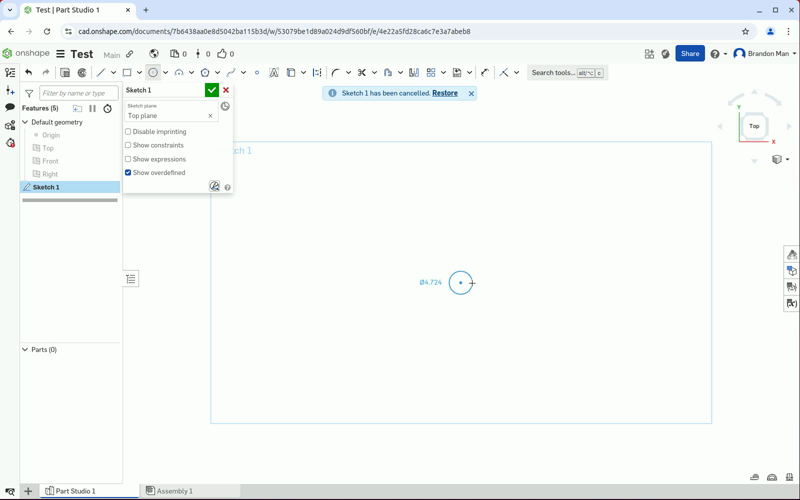
click(472, 282)
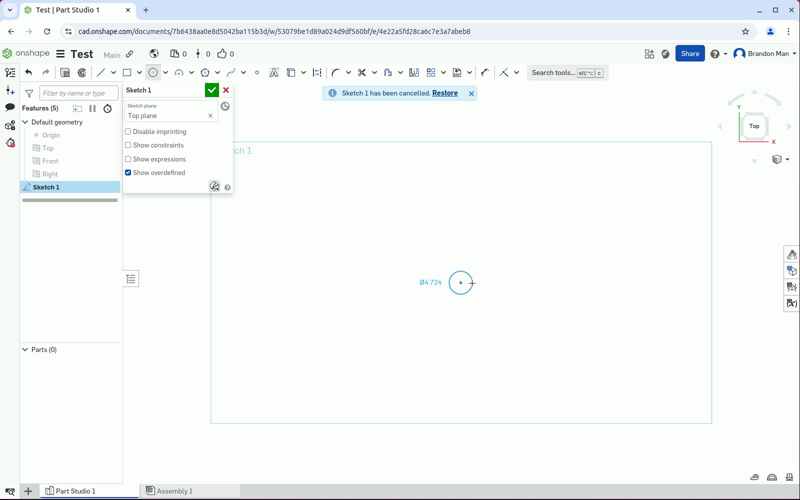
key(esc)
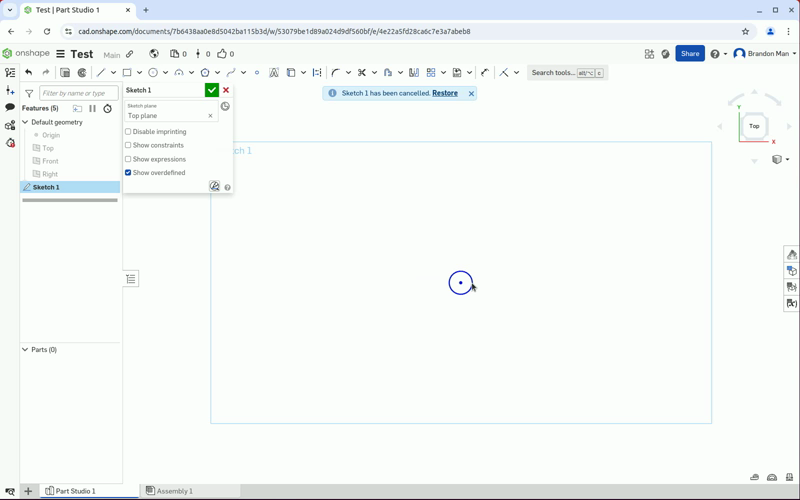
mouse_move(469, 287)
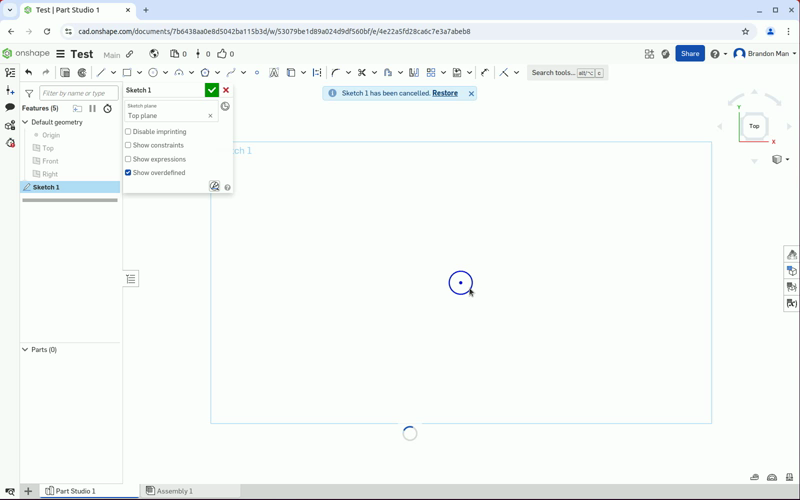
scroll(6)
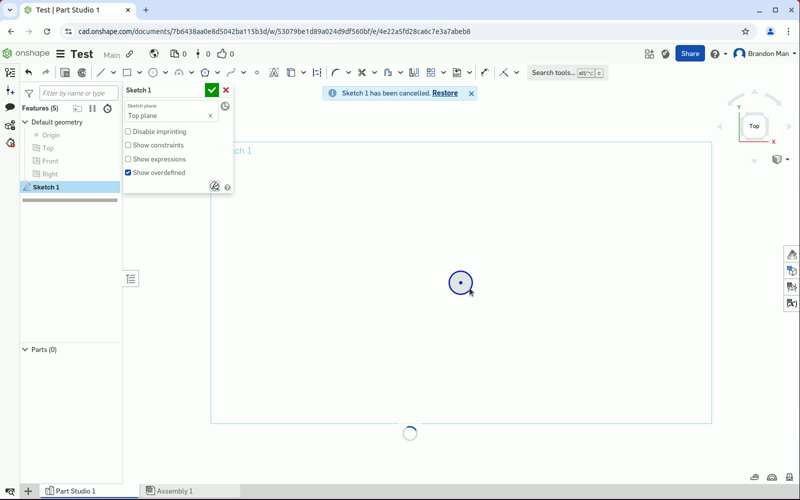
scroll(6)
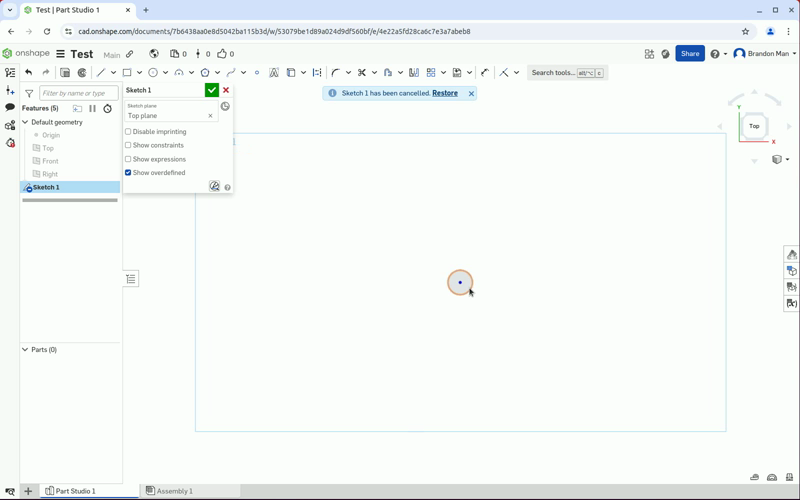
scroll(6)
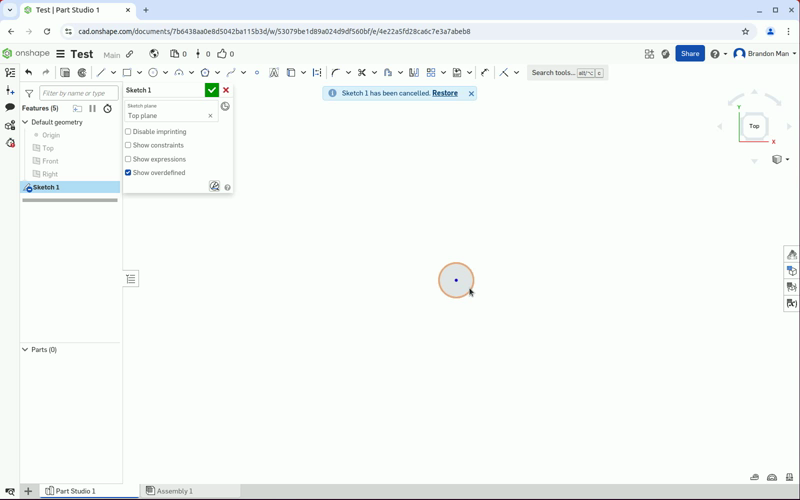
scroll(6)
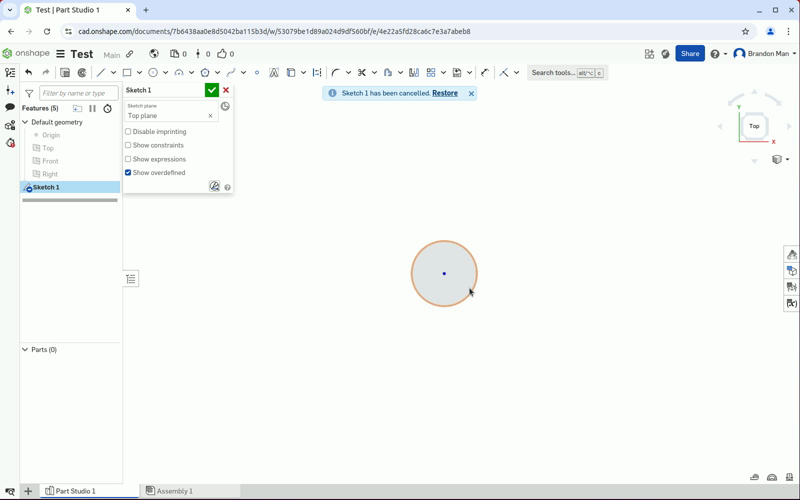
scroll(6)
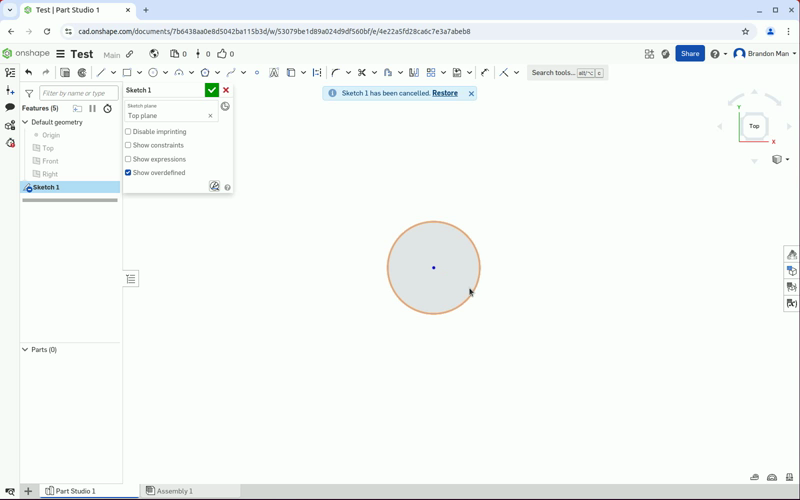
scroll(6)
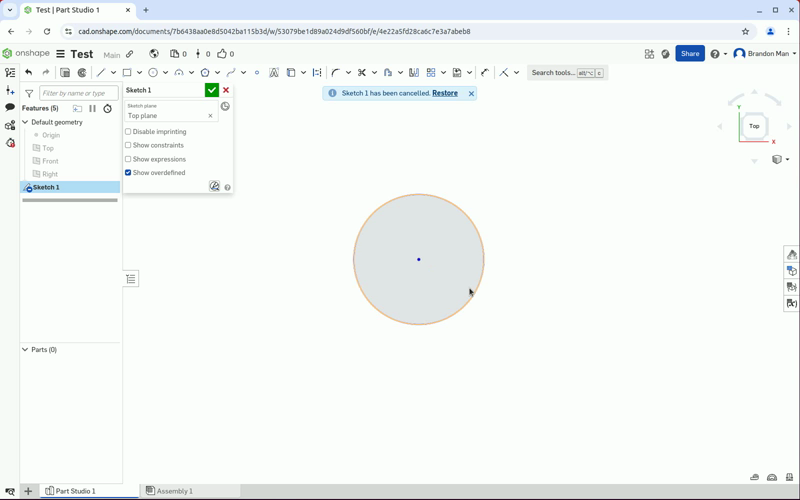
scroll(6)
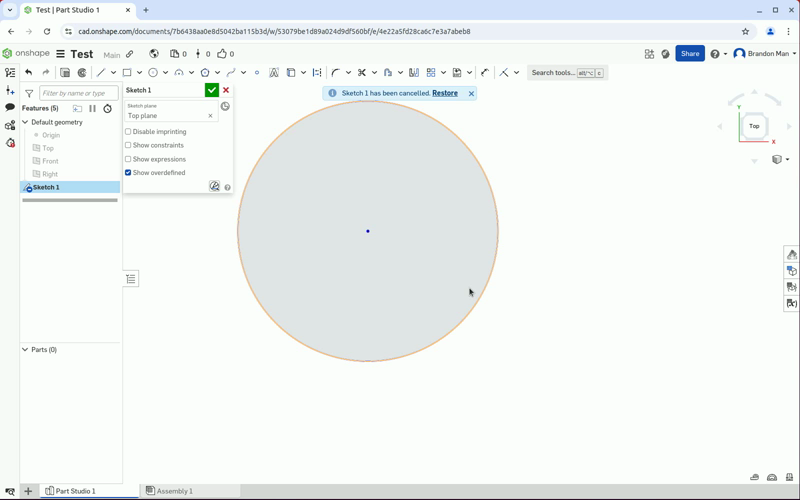
click(469, 287)
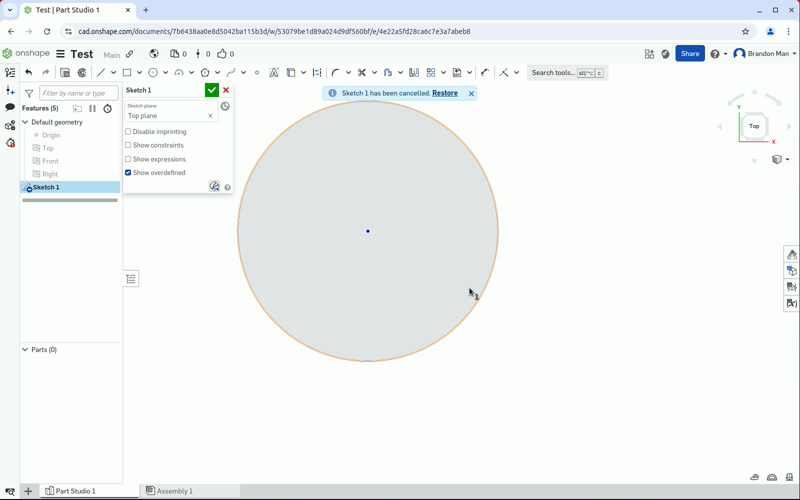
scroll(-6)
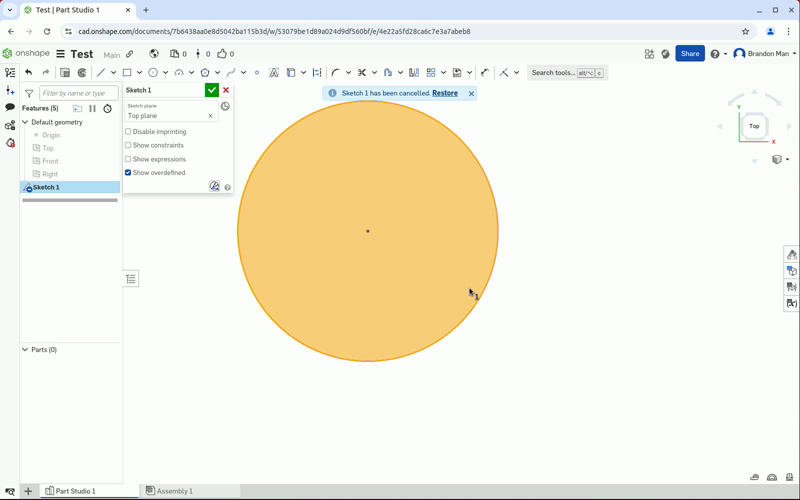
scroll(-6)
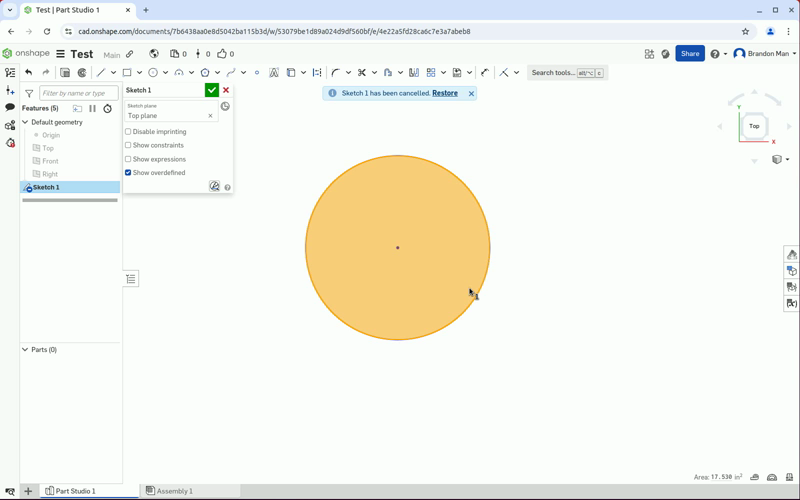
scroll(-6)
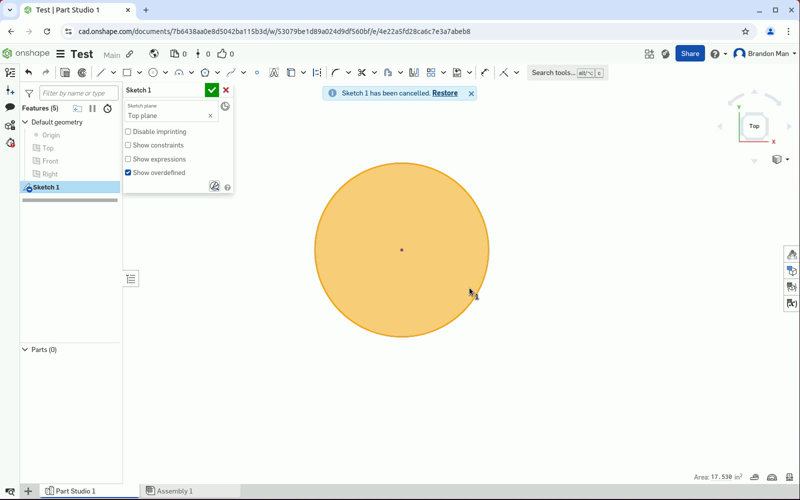
scroll(-6)
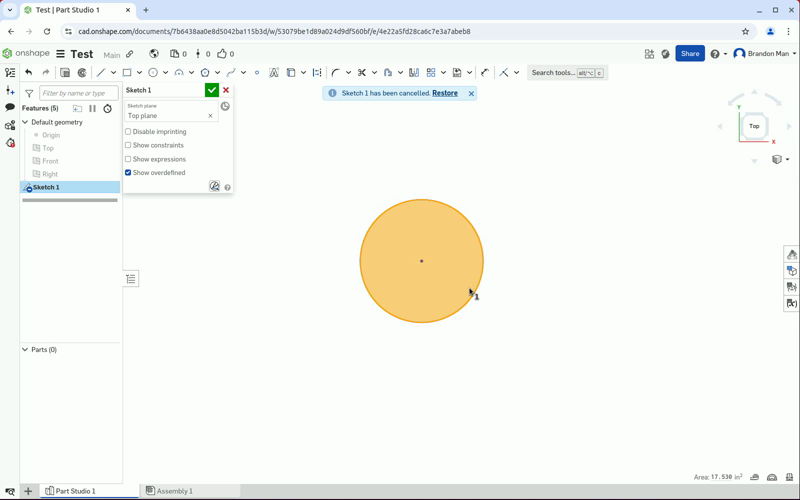
scroll(-6)
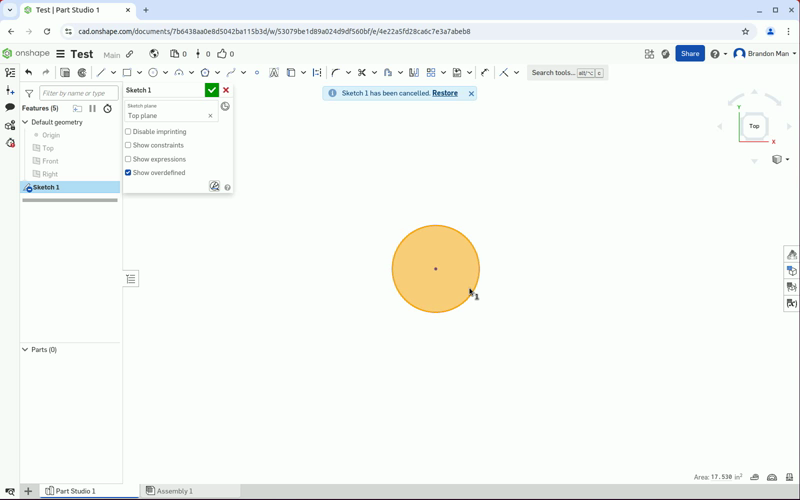
scroll(-6)
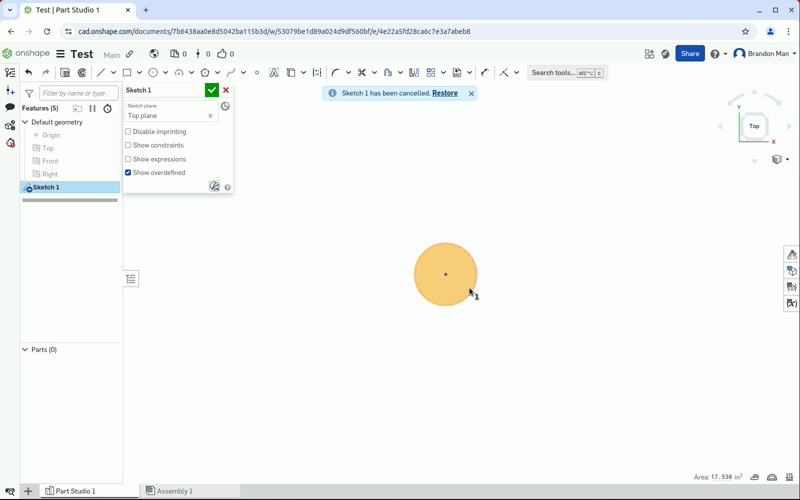
scroll(-6)
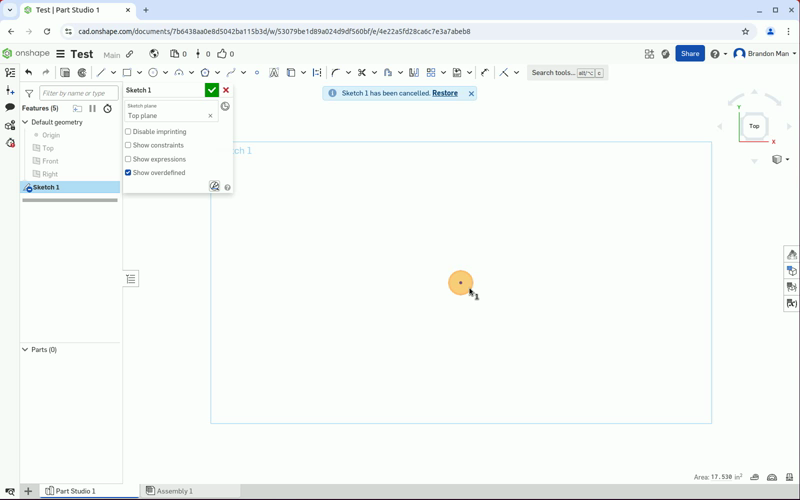
mouse_move(73, 352)
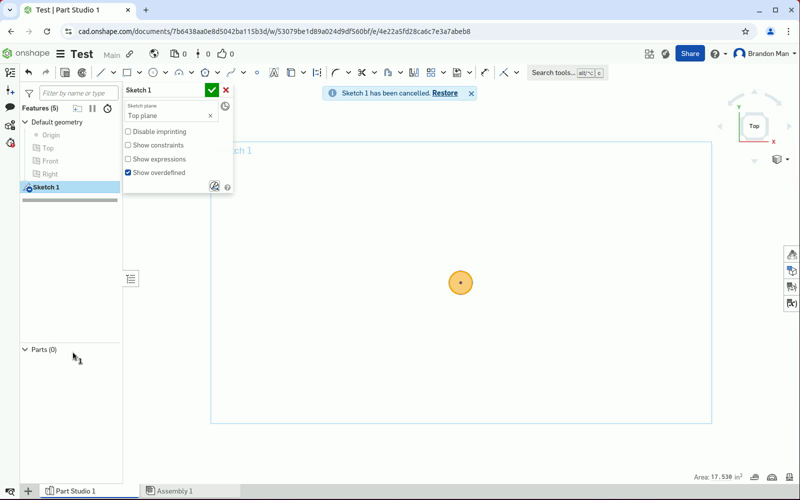
key(shift+y)
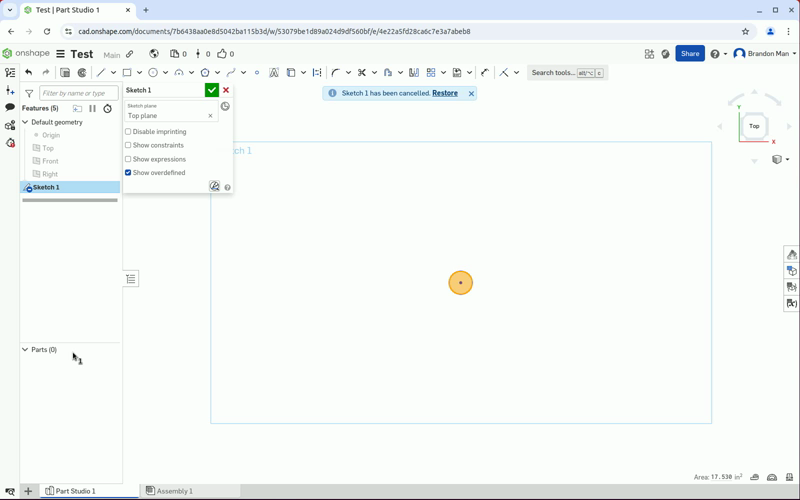
key(shift+e)
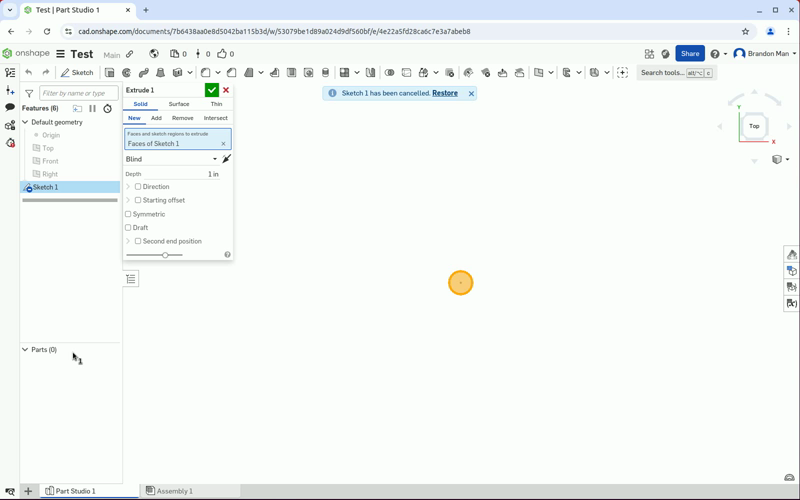
mouse_move(143, 106)
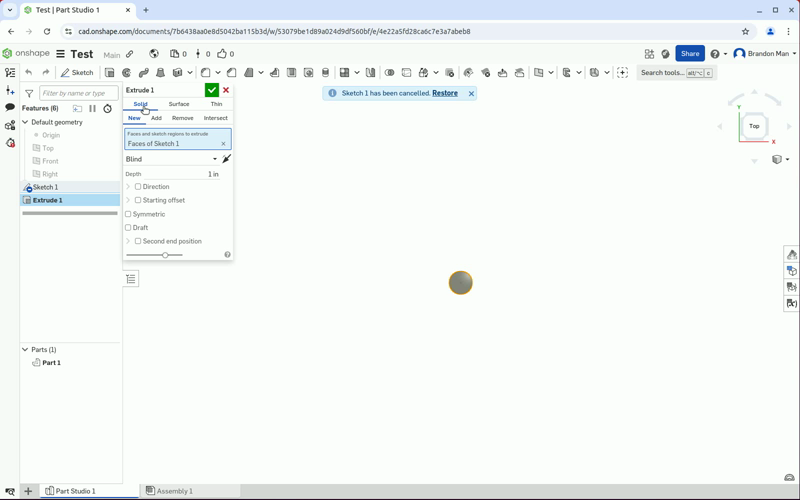
click(143, 106)
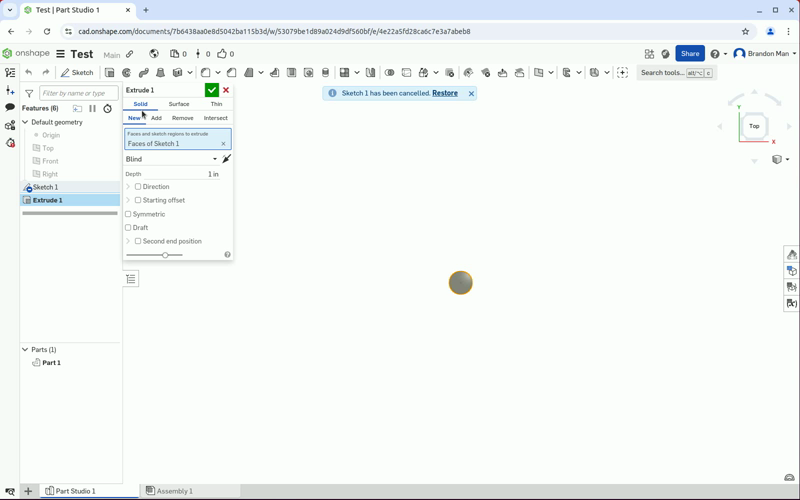
mouse_move(137, 120)
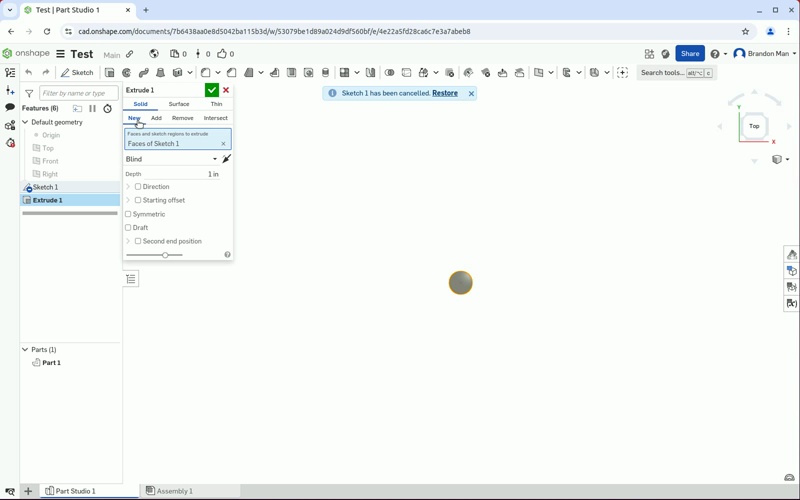
click(137, 120)
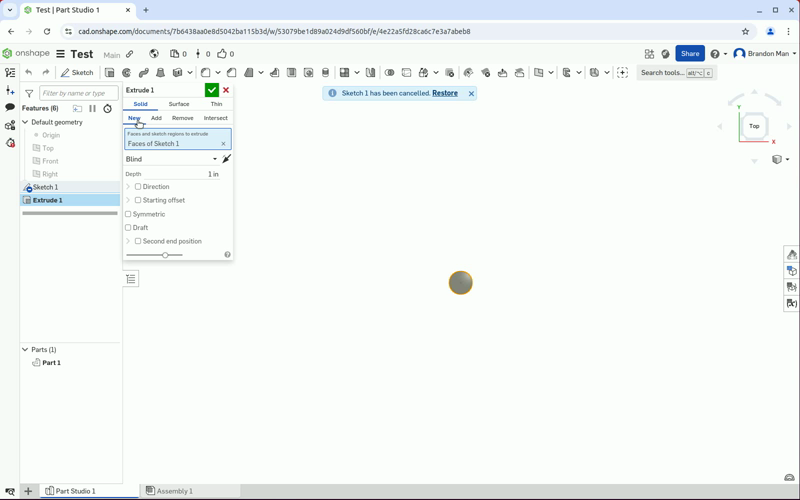
key(tab, 4)
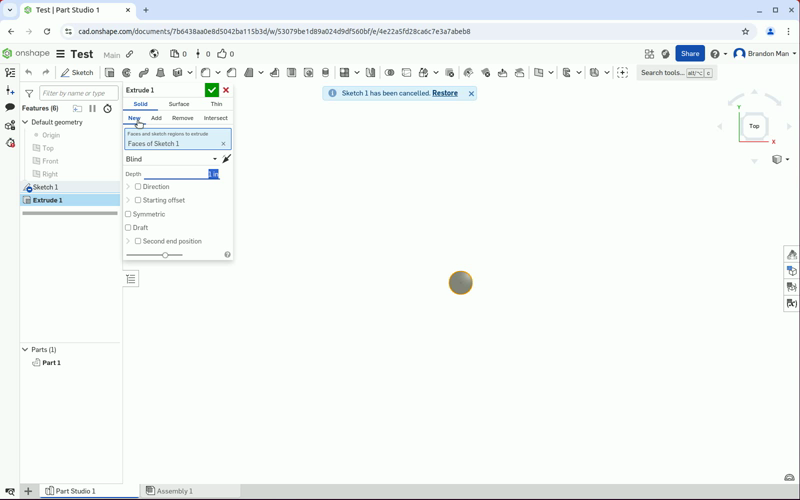
text(23.108)
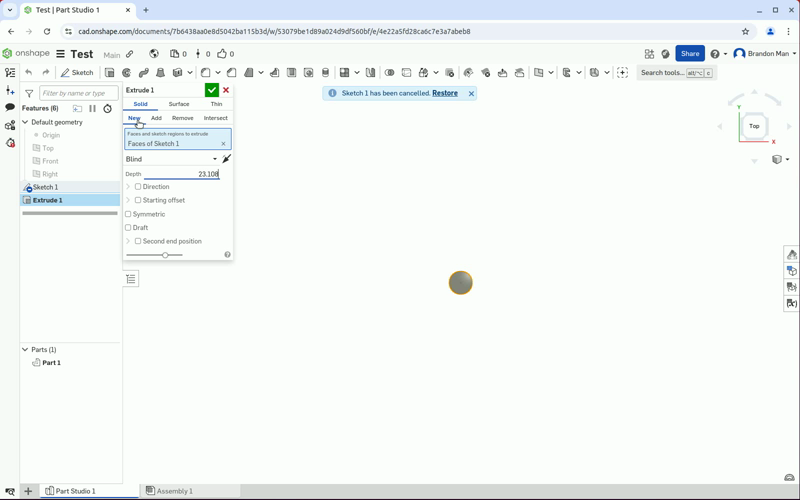
key(enter)
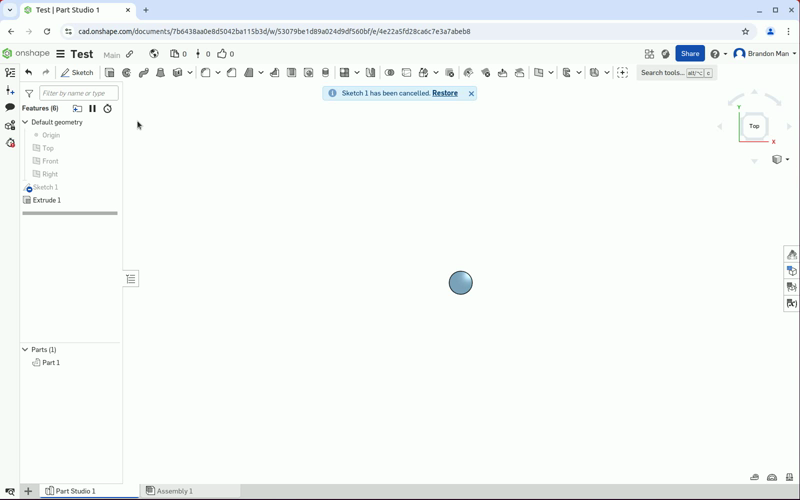
key(shift+h)
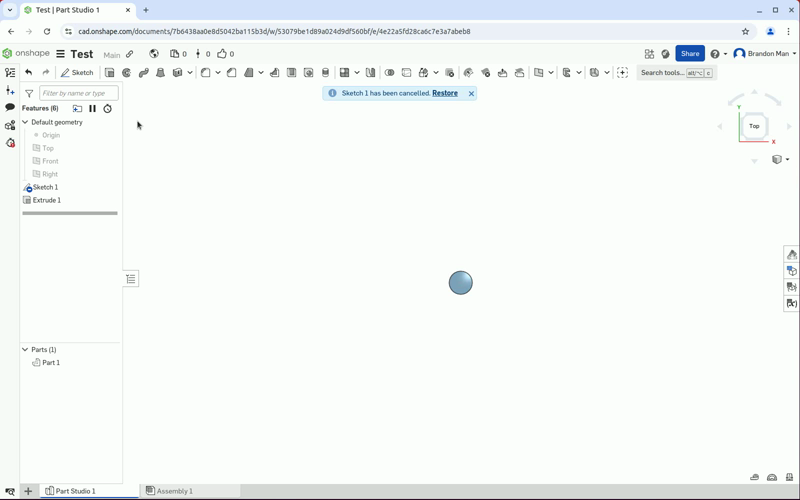
key(shift+h)
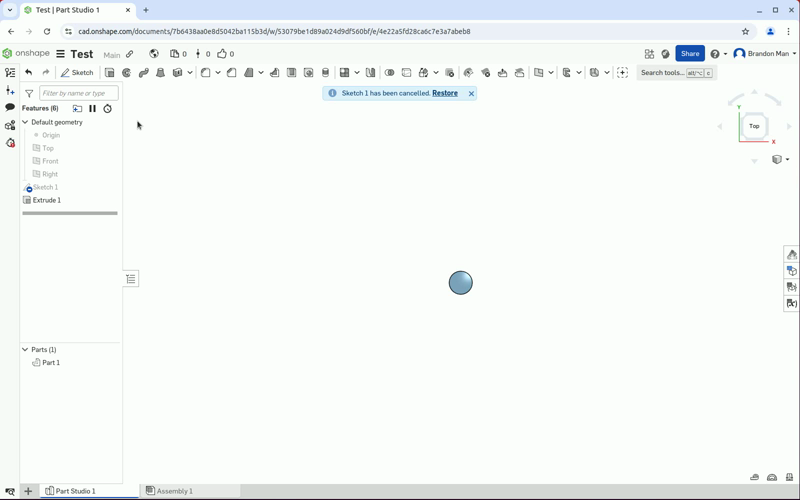
mouse_move(73, 189)
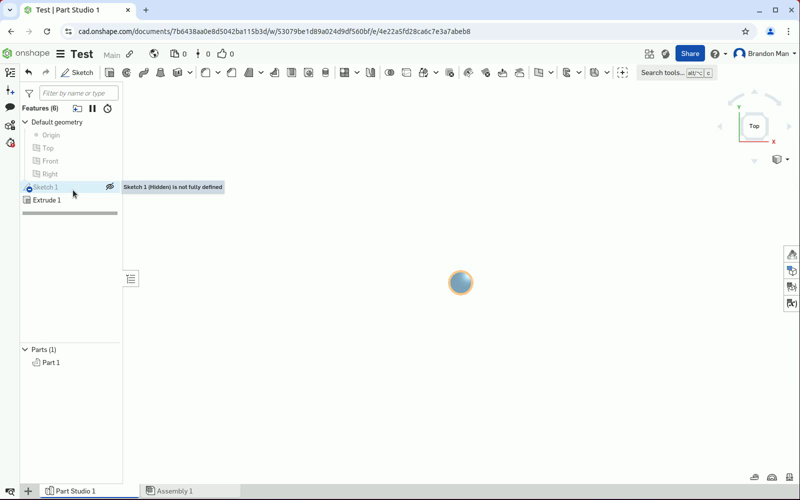
click(73, 189)
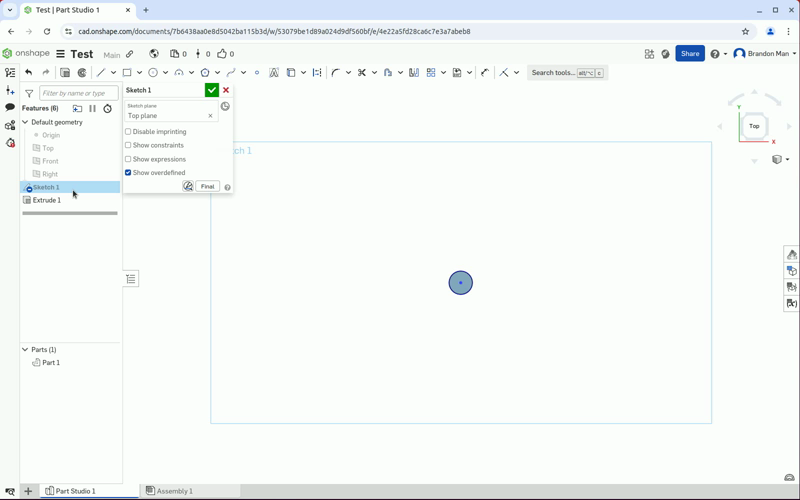
mouse_move(229, 92)
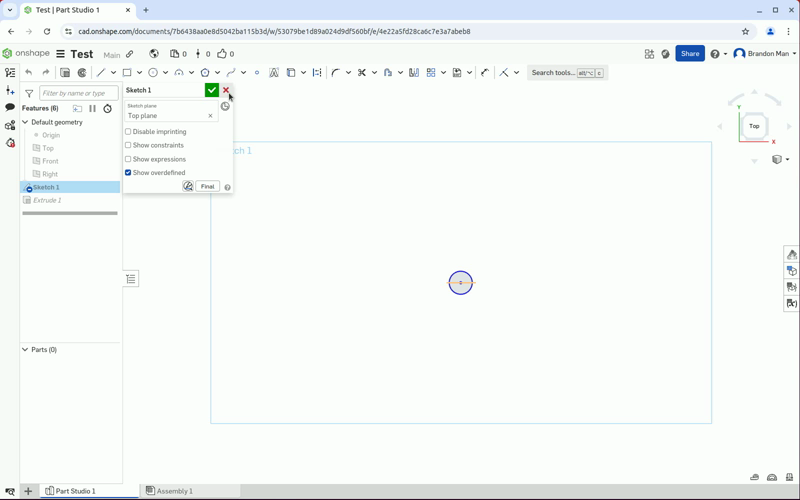
click(229, 92)
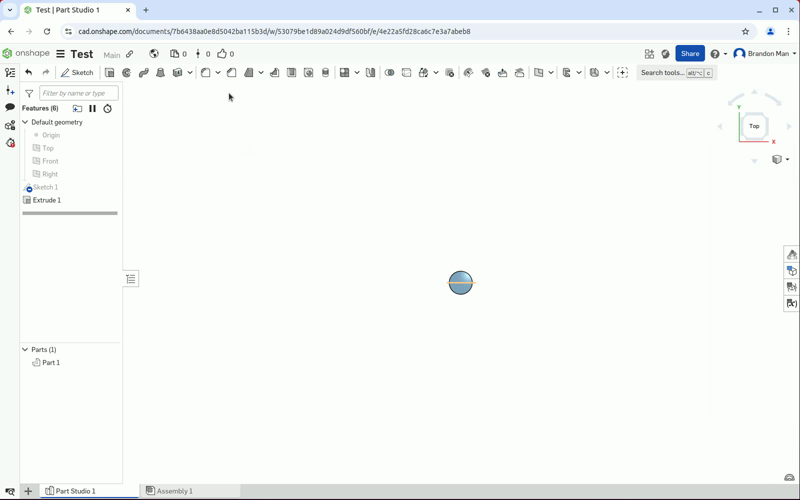
mouse_move(73, 352)
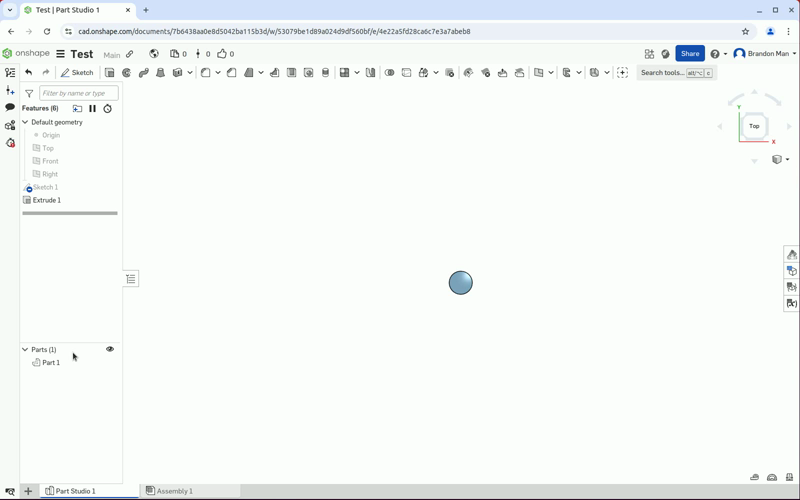
key(y)
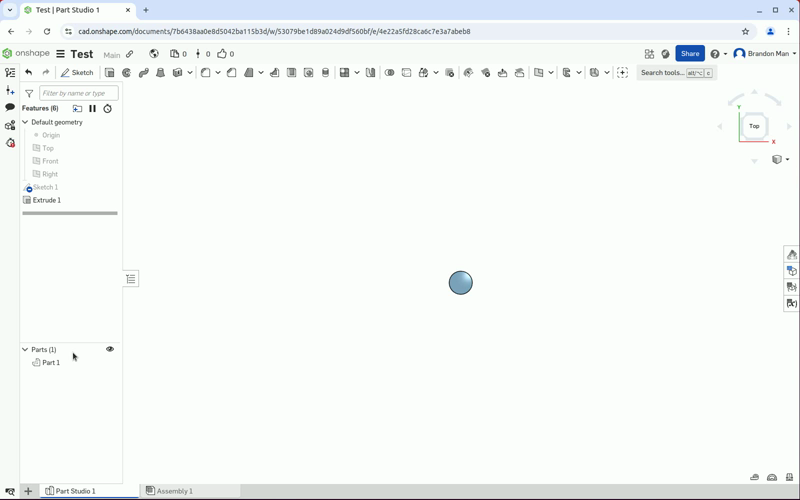
key(shift+p)
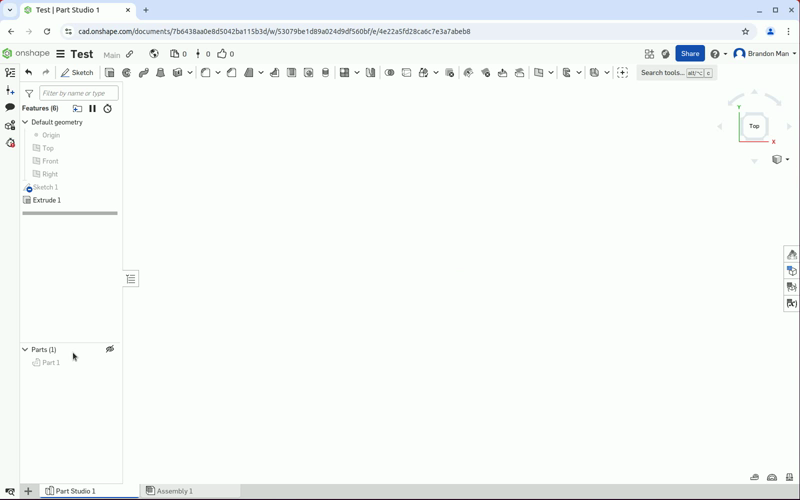
key(space)
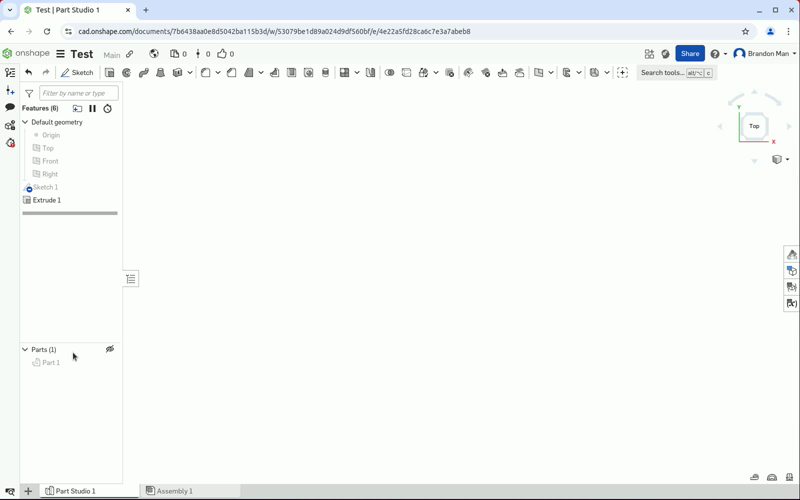
key_down(shift)
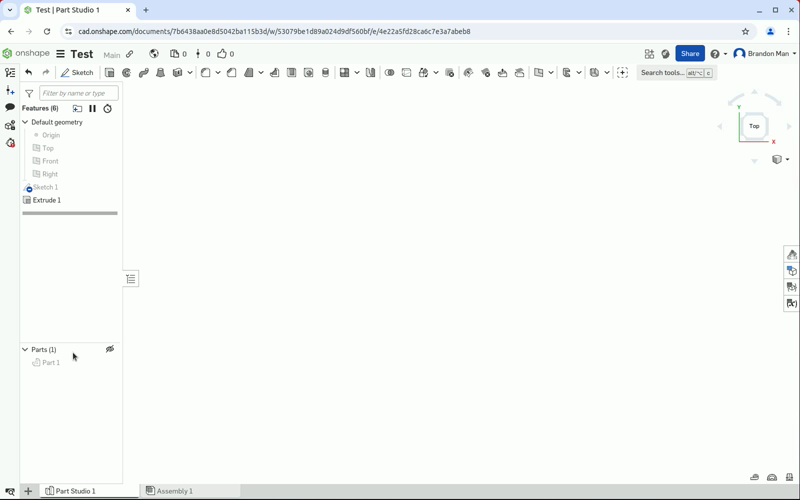
key(up)
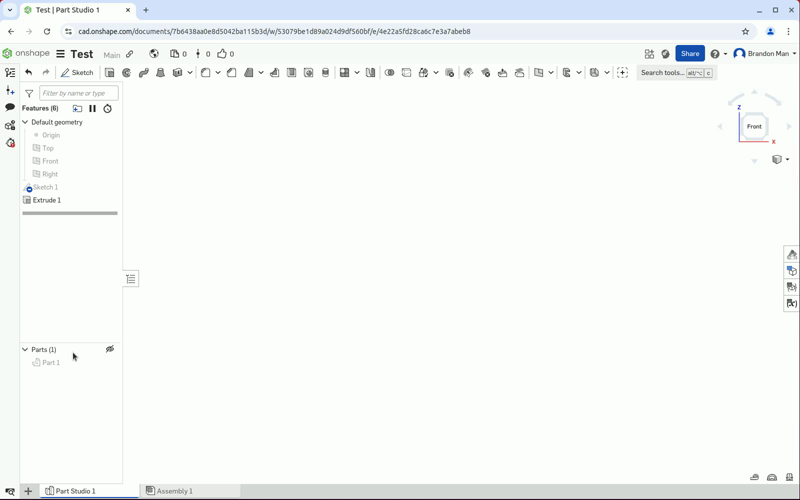
key_up(shift)
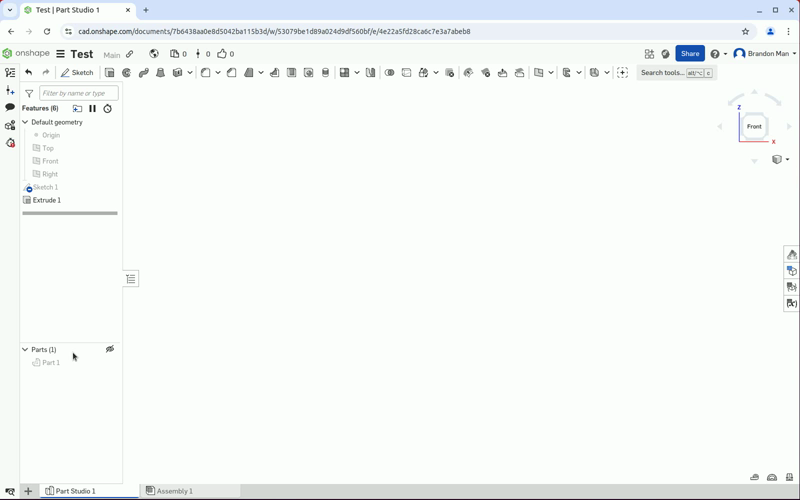
mouse_move(73, 352)
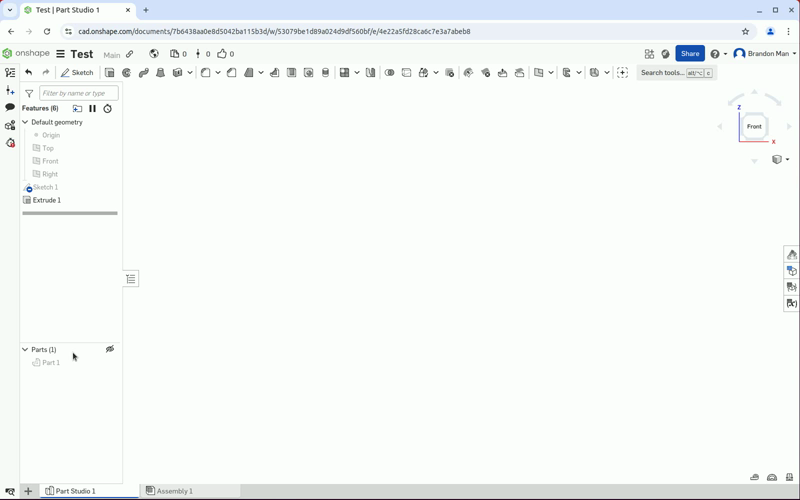
key(shift+y)
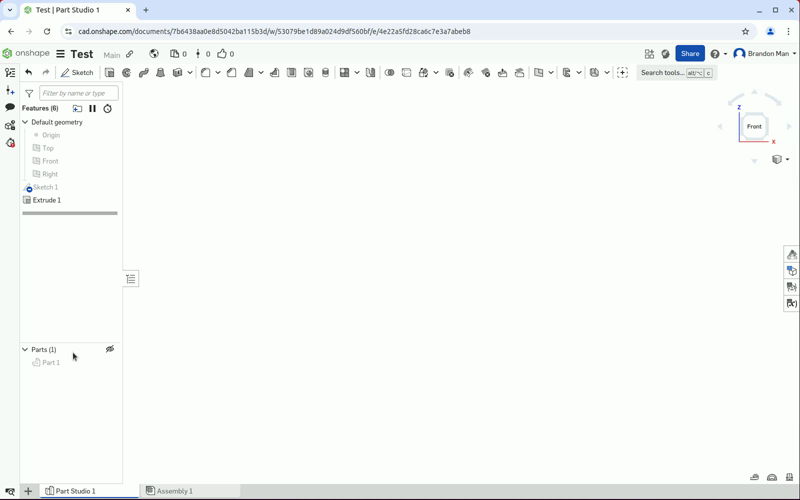
key(shift+s)
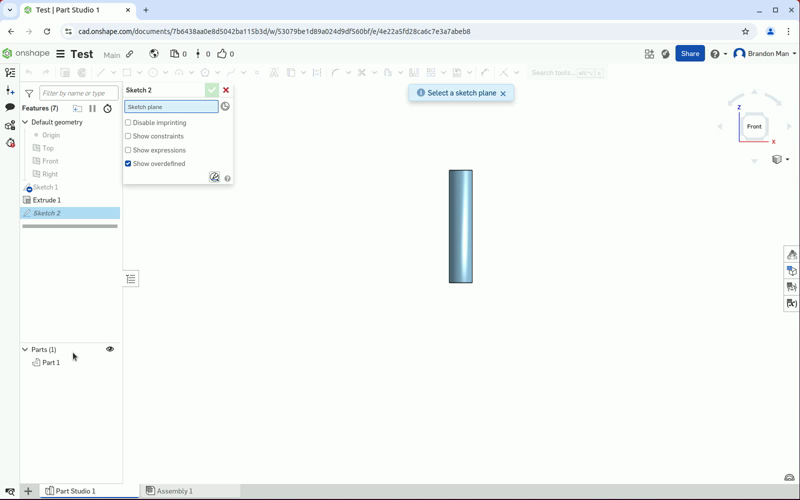
mouse_move(73, 163)
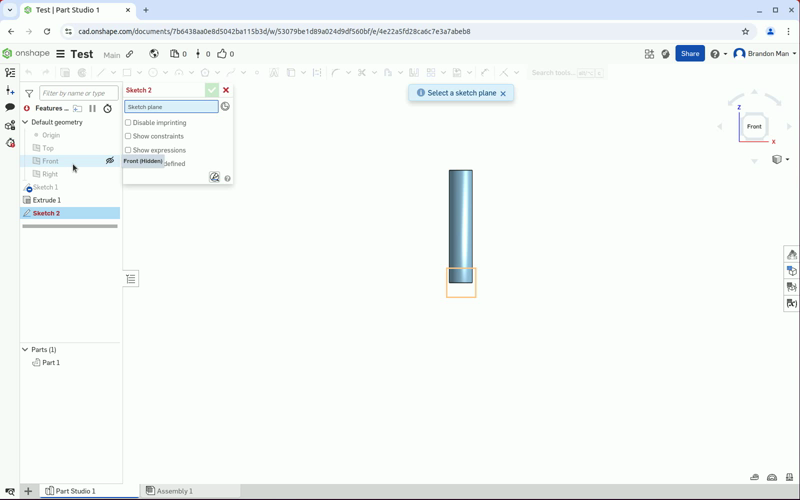
click(73, 163)
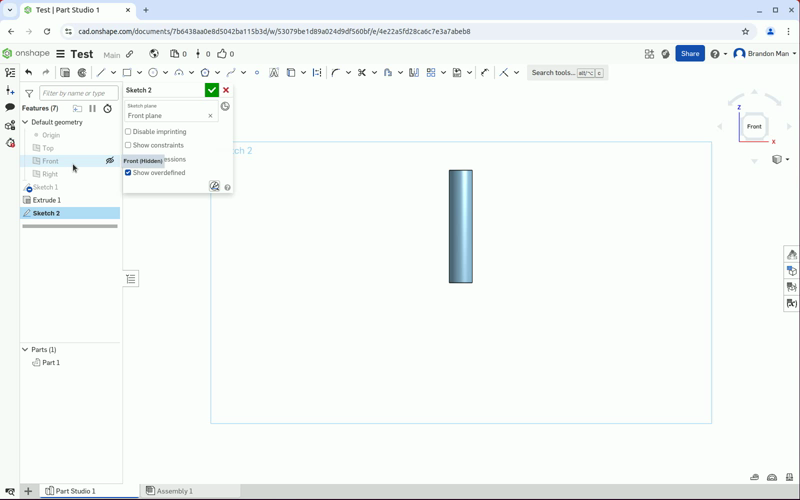
mouse_move(73, 352)
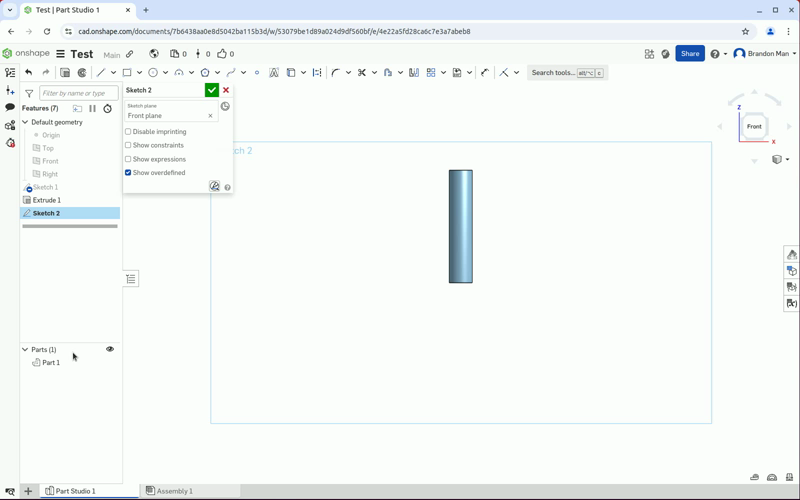
key(y)
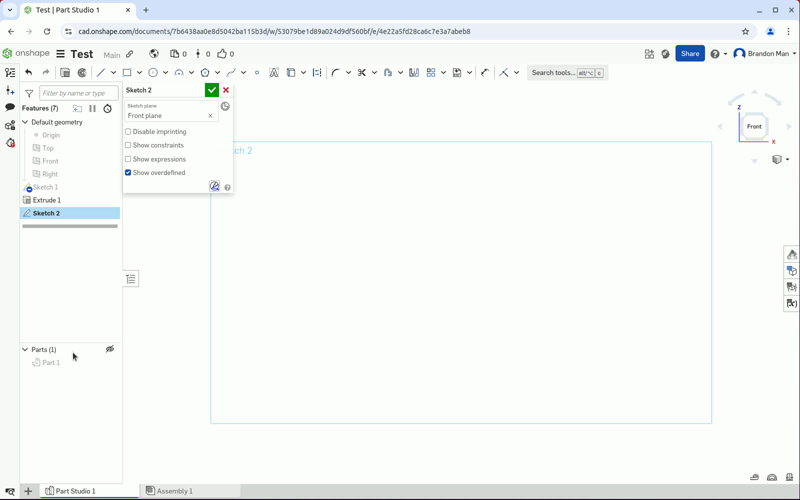
key(l)
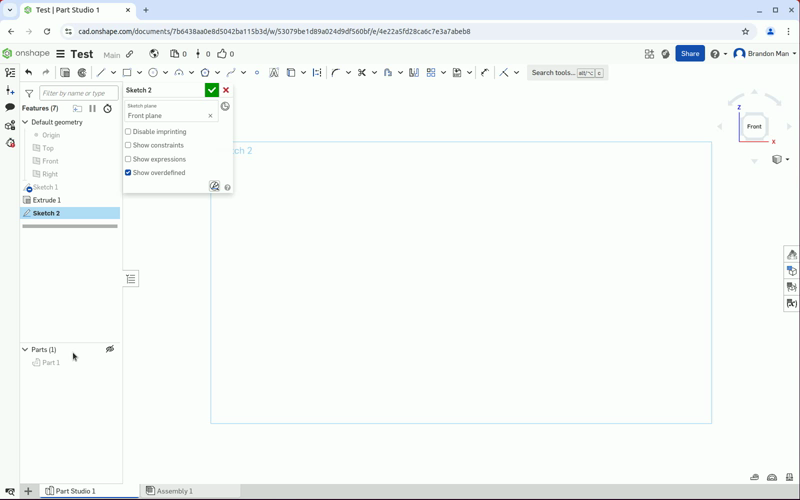
key_down(shift)
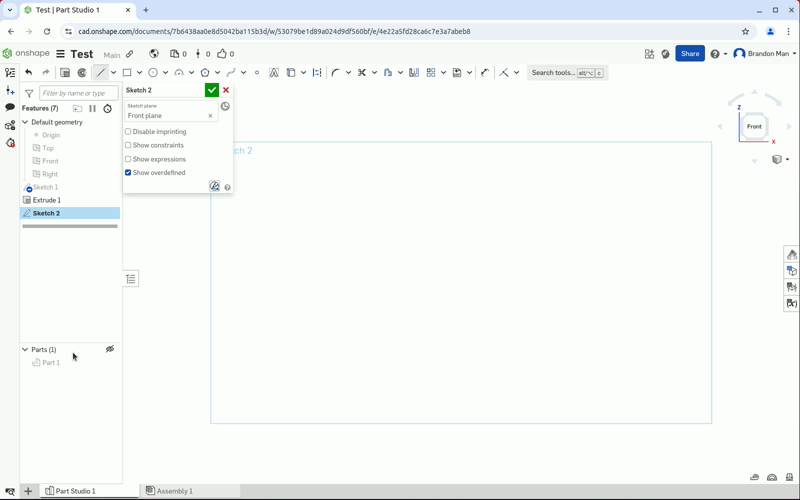
mouse_move(453, 260)
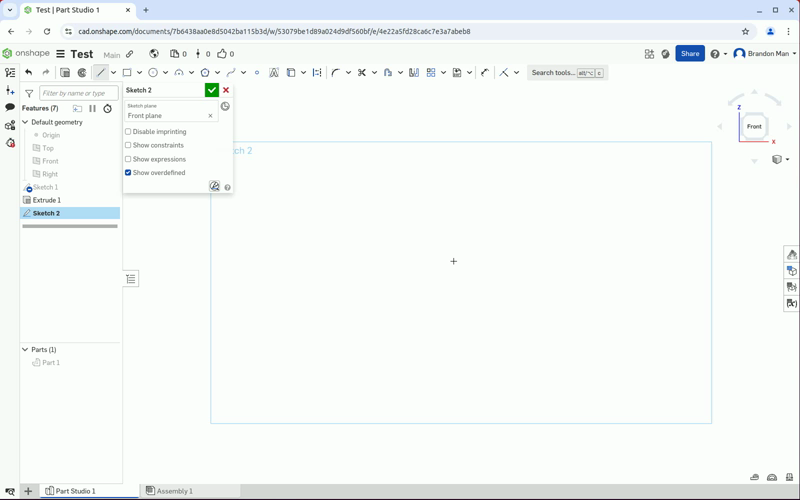
click(453, 260)
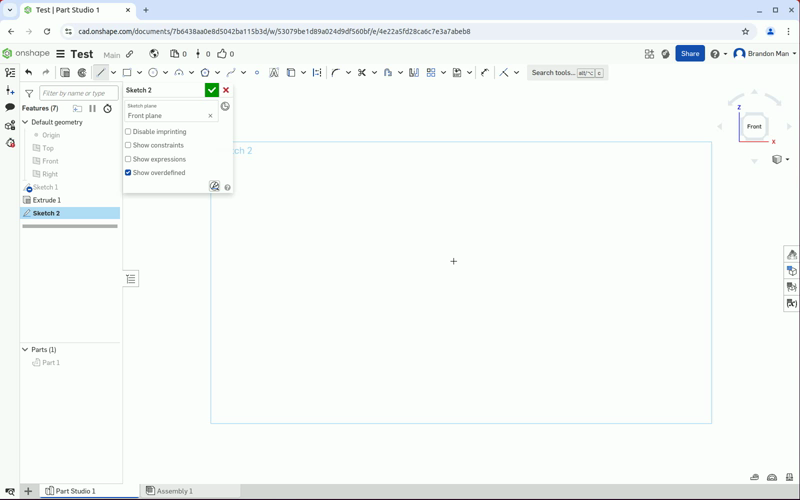
key_up(shift)
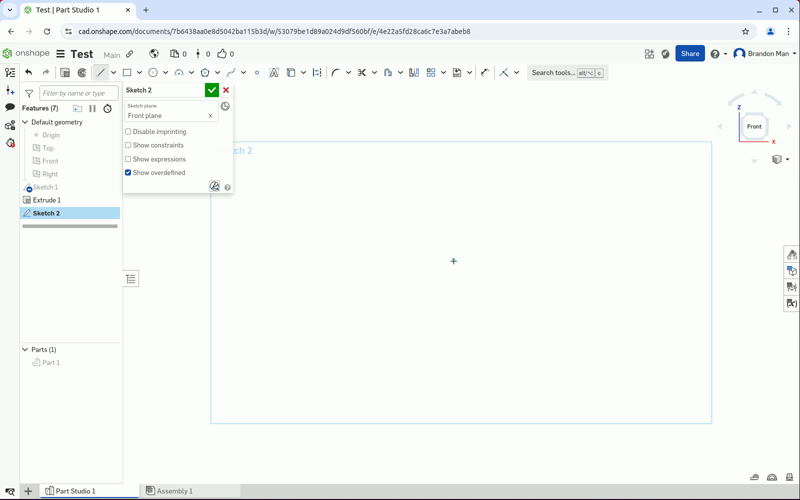
key_down(shift)
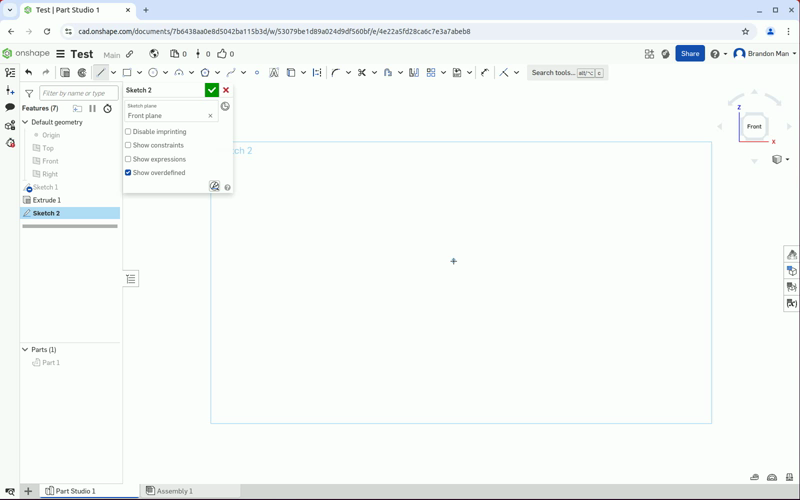
mouse_move(483, 260)
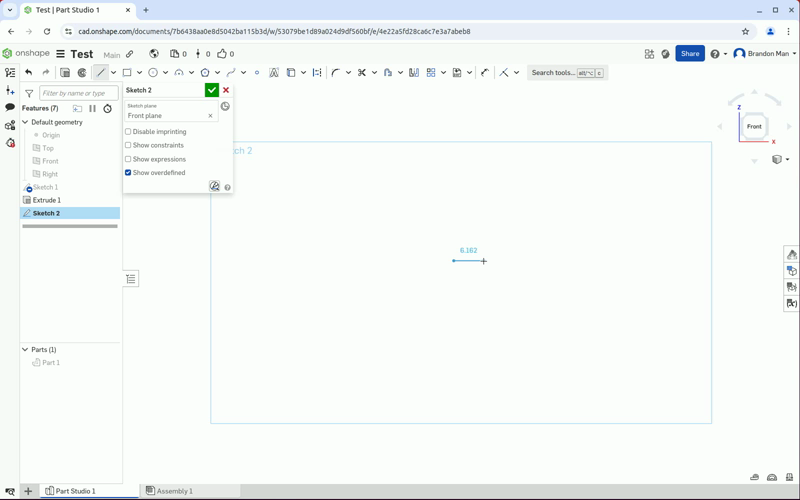
mouse_move(467, 260)
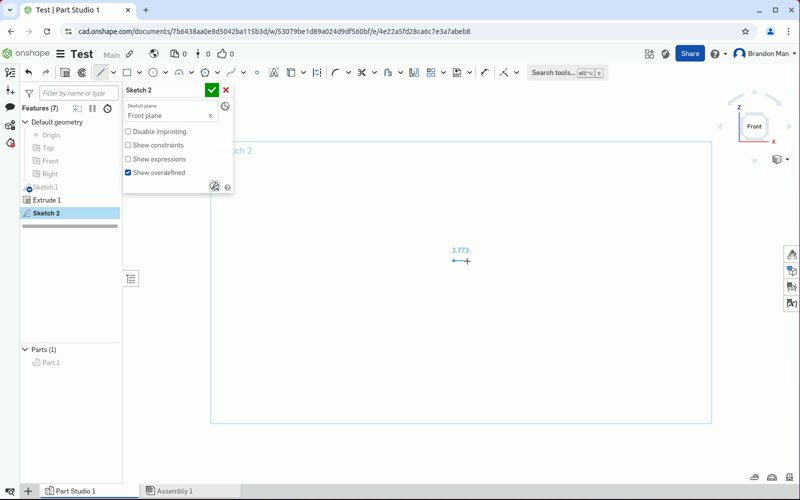
click(467, 260)
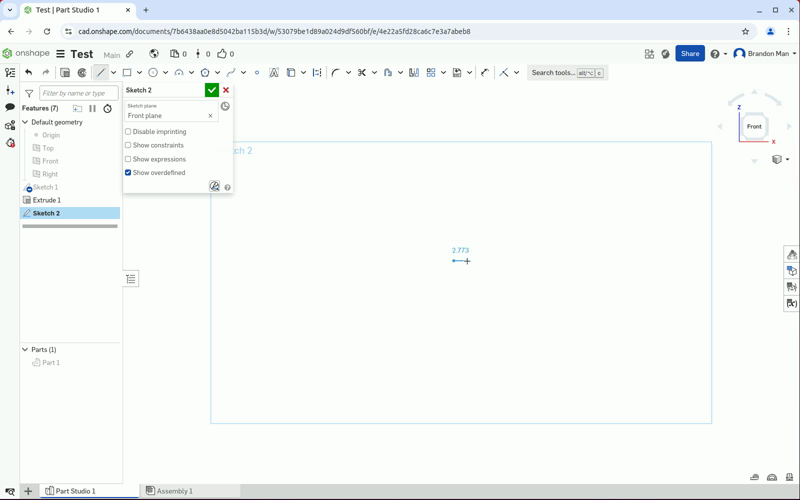
key_up(shift)
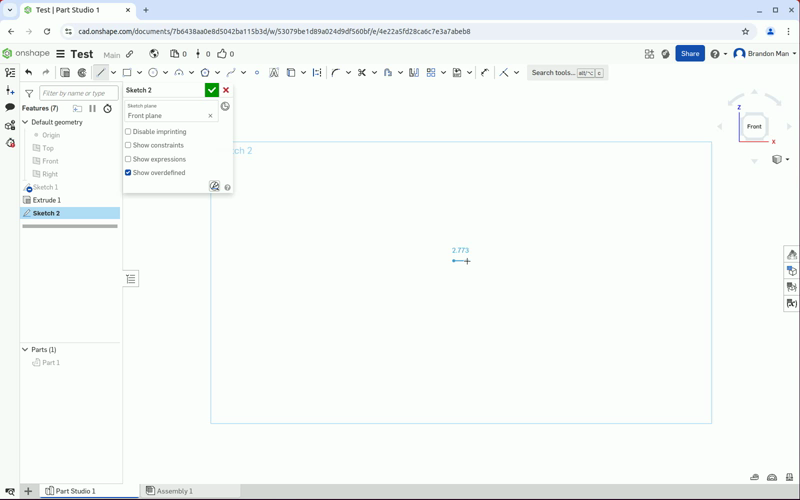
key_down(shift)
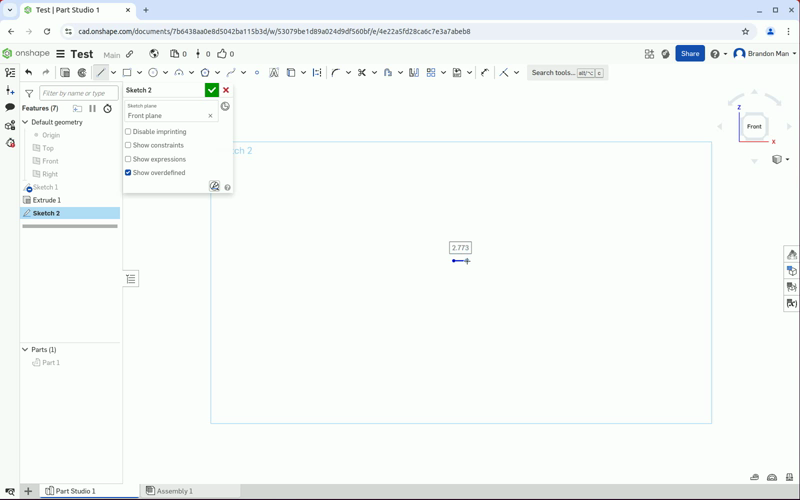
mouse_move(467, 192)
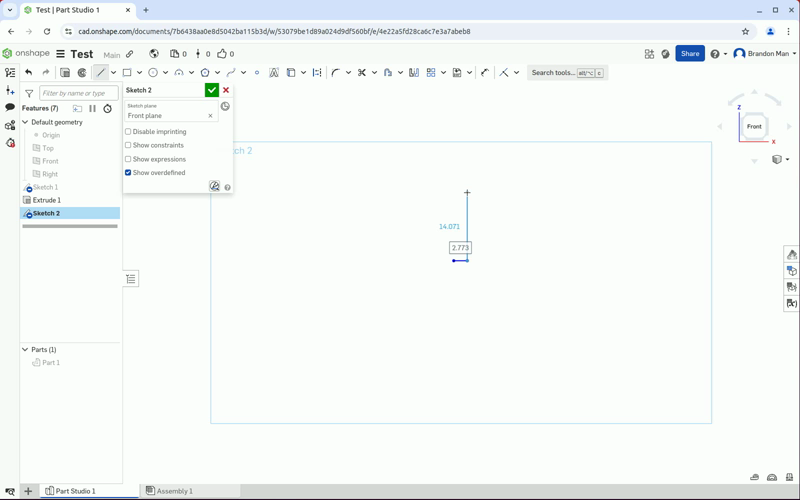
click(467, 192)
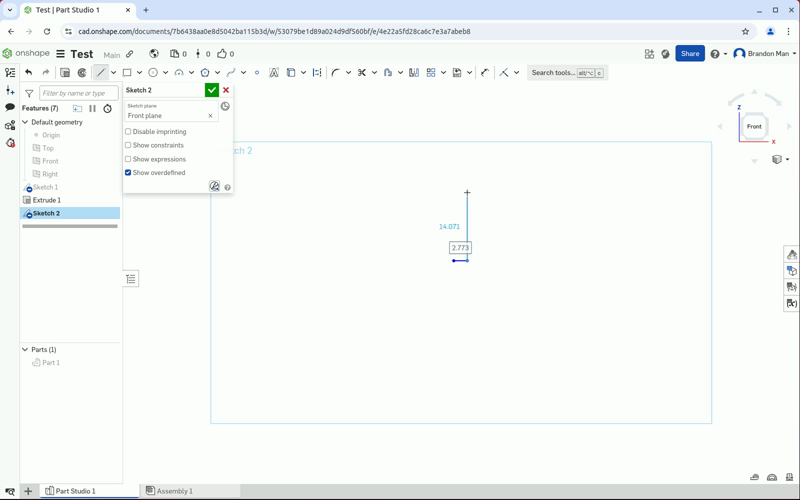
key_up(shift)
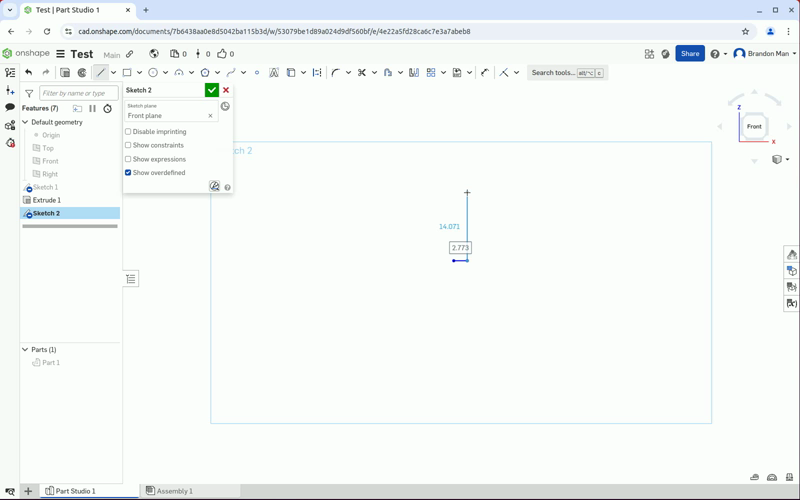
key_down(shift)
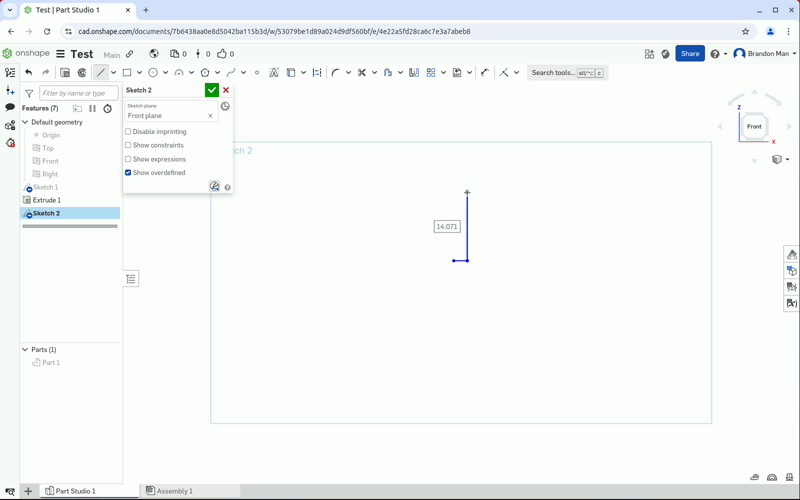
mouse_move(497, 192)
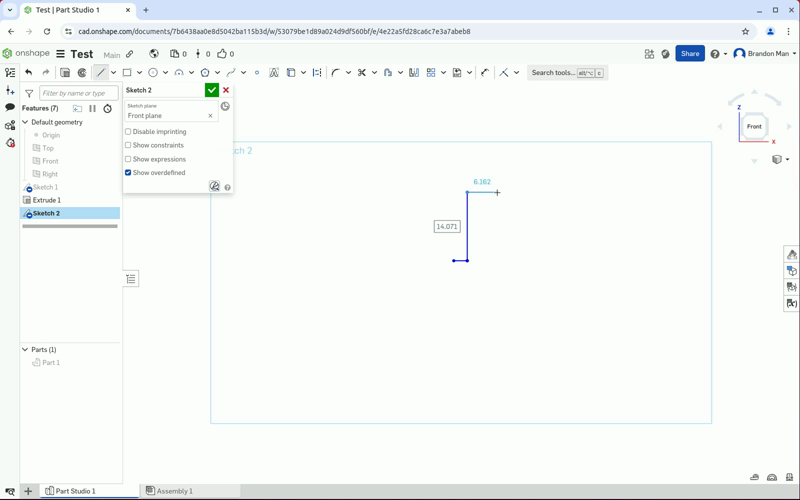
mouse_move(453, 192)
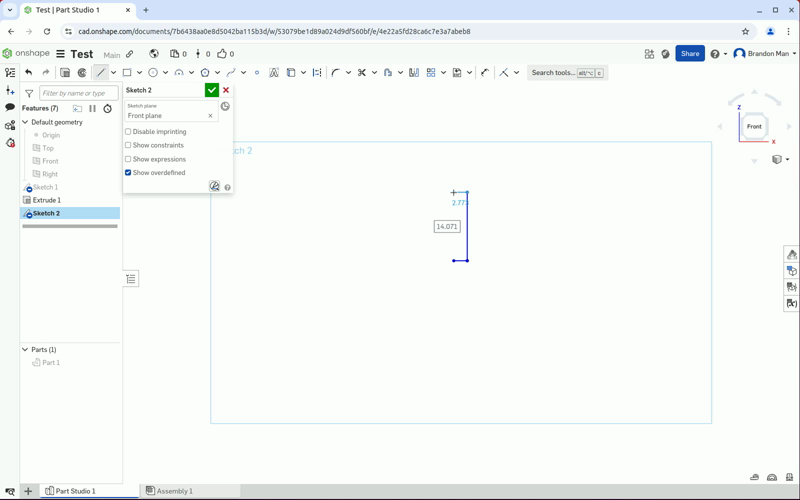
click(453, 192)
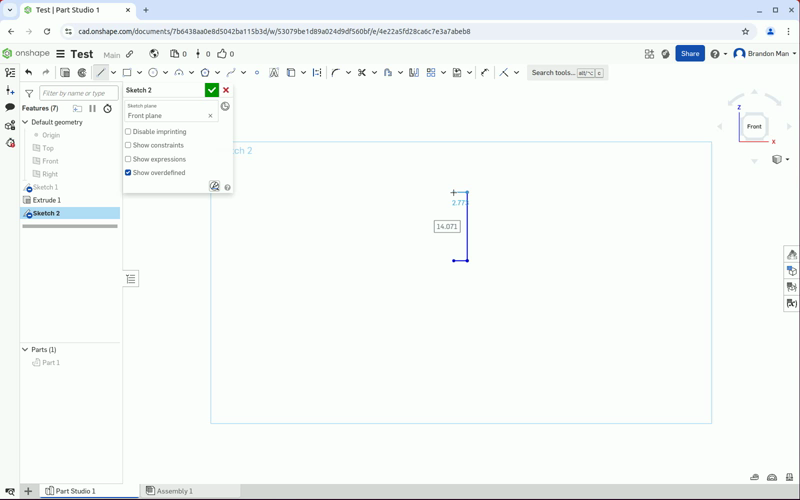
key_up(shift)
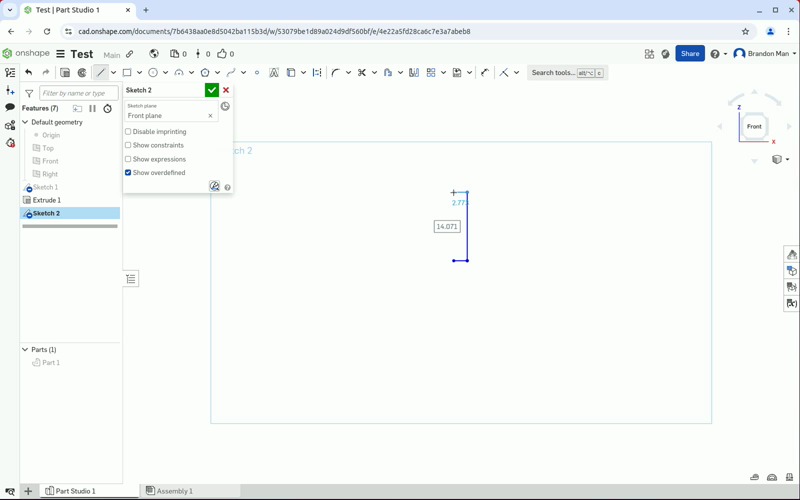
key_down(shift)
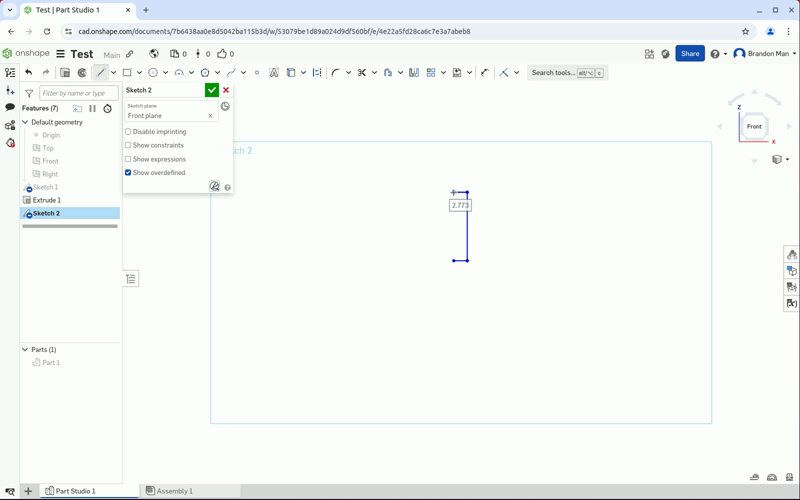
mouse_move(453, 260)
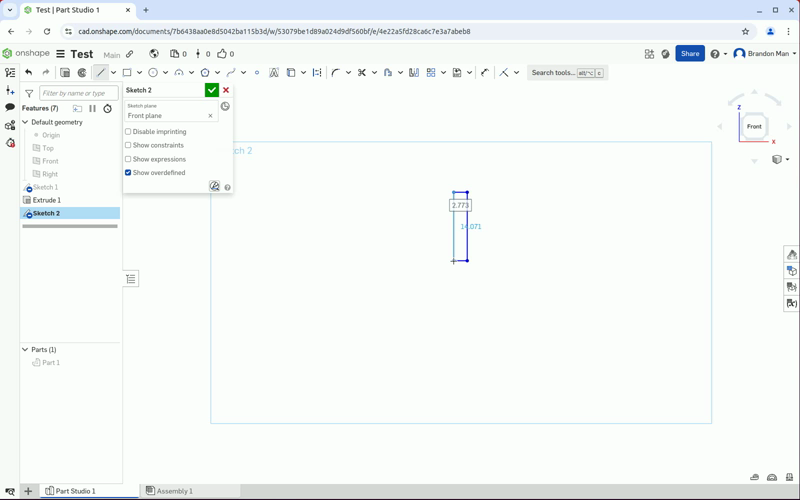
key_up(shift)
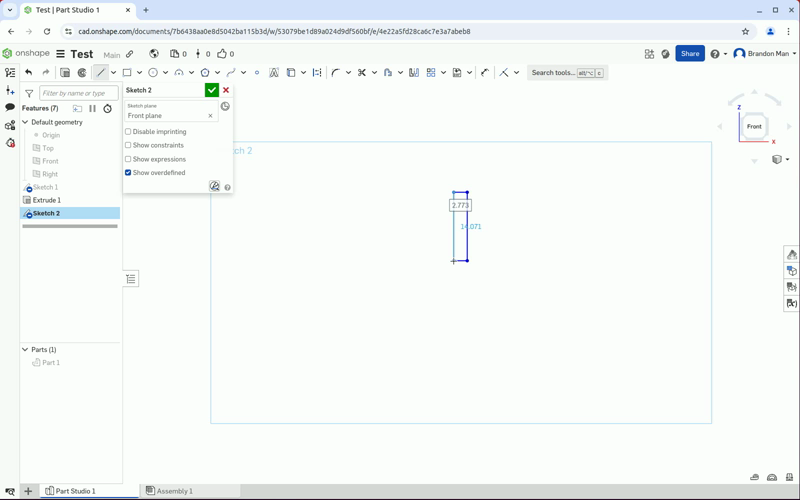
click(453, 260)
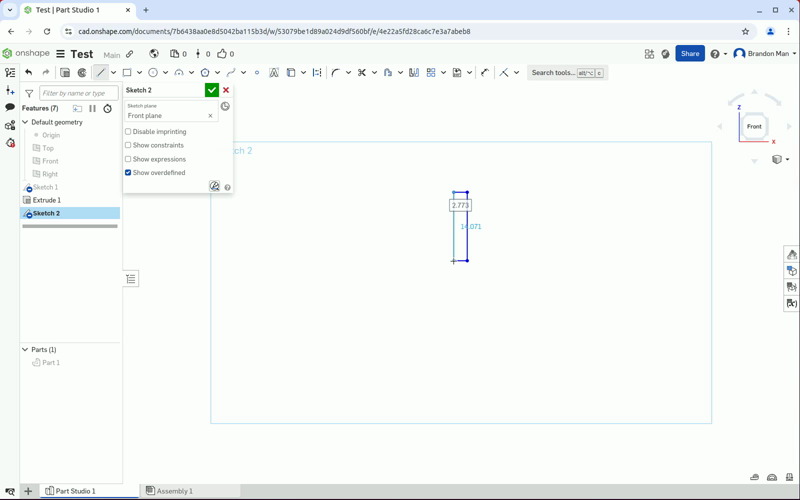
key(esc)
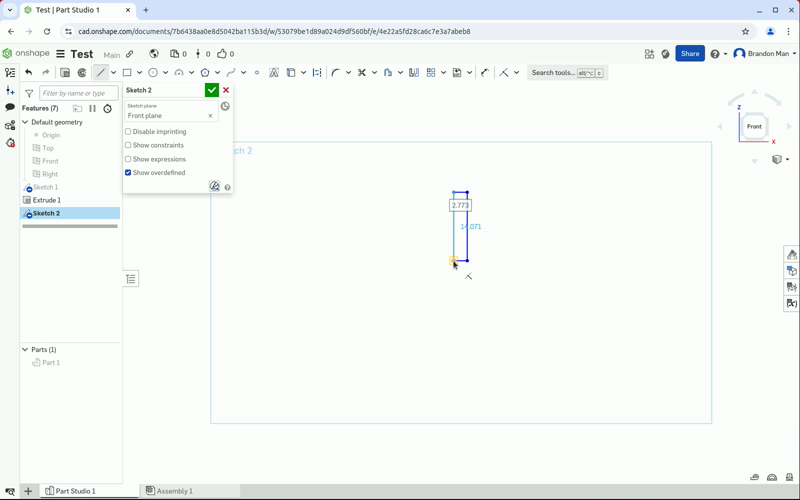
mouse_move(463, 207)
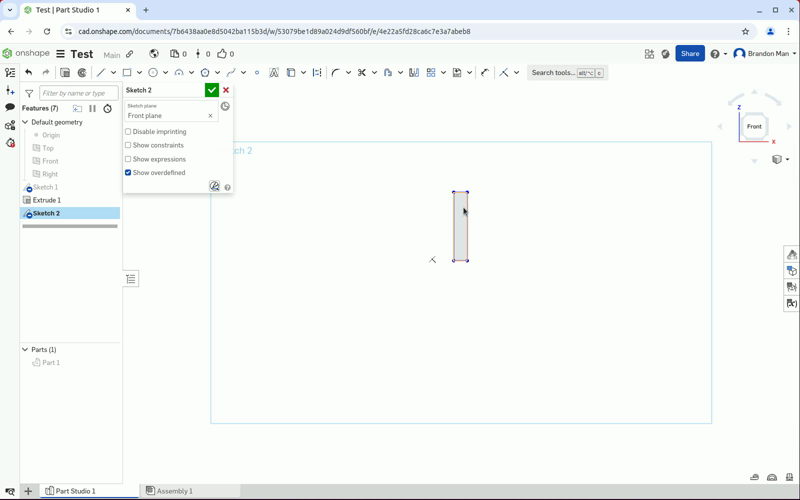
scroll(6)
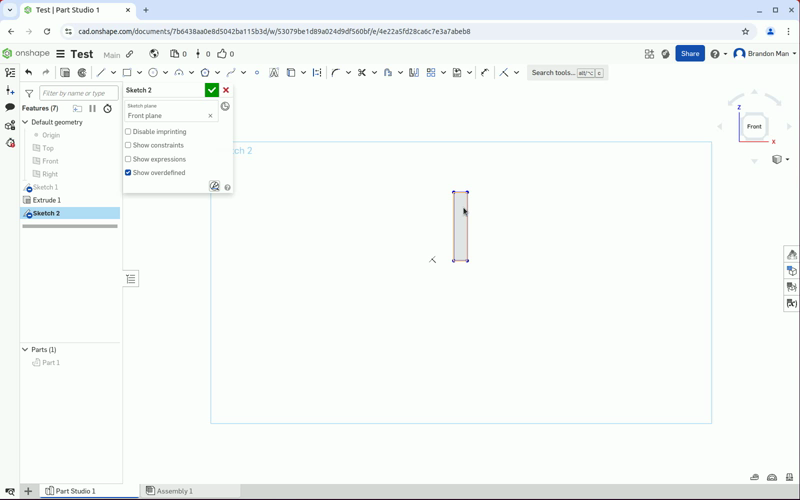
scroll(6)
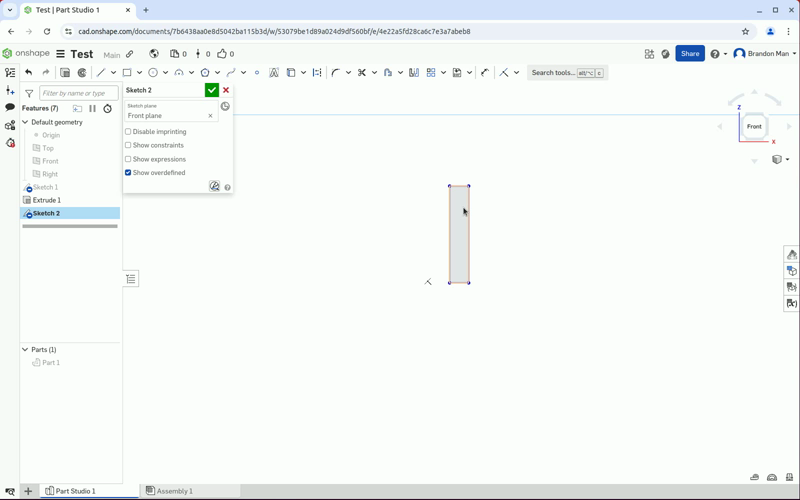
scroll(6)
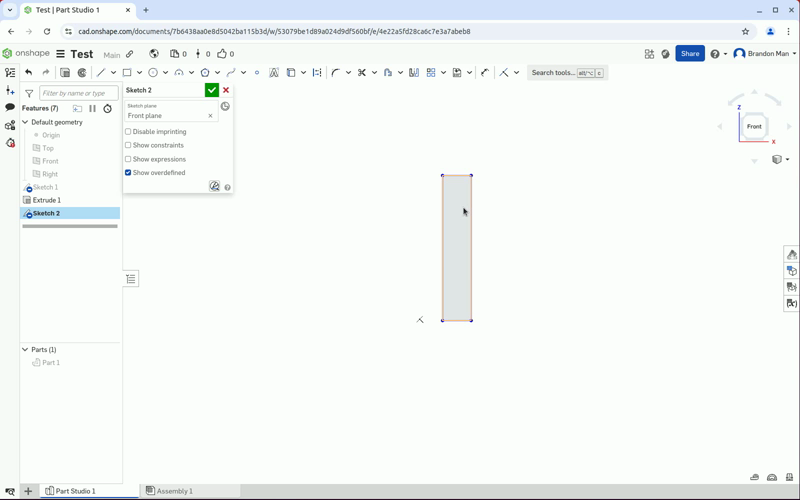
scroll(6)
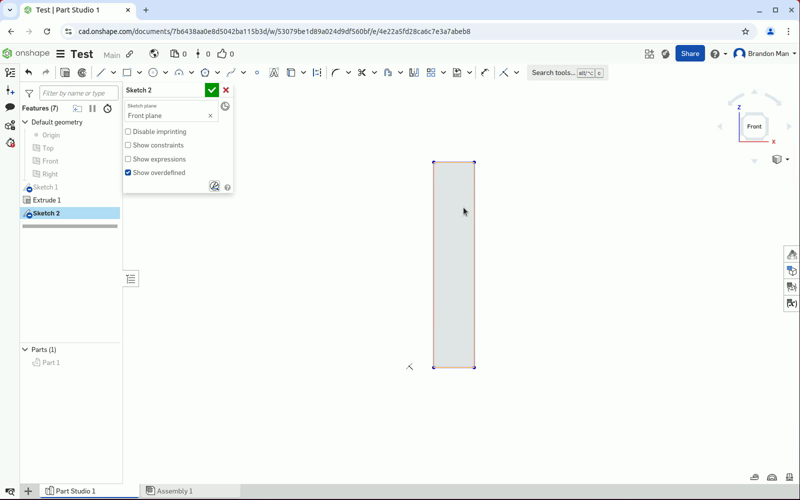
scroll(6)
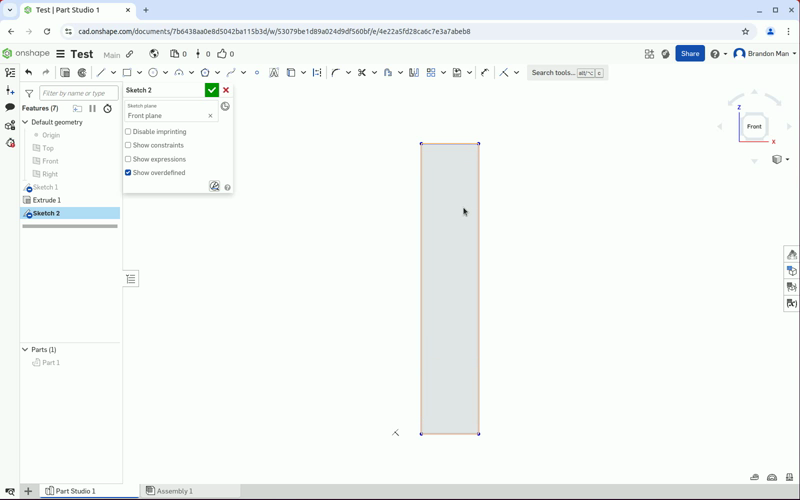
scroll(6)
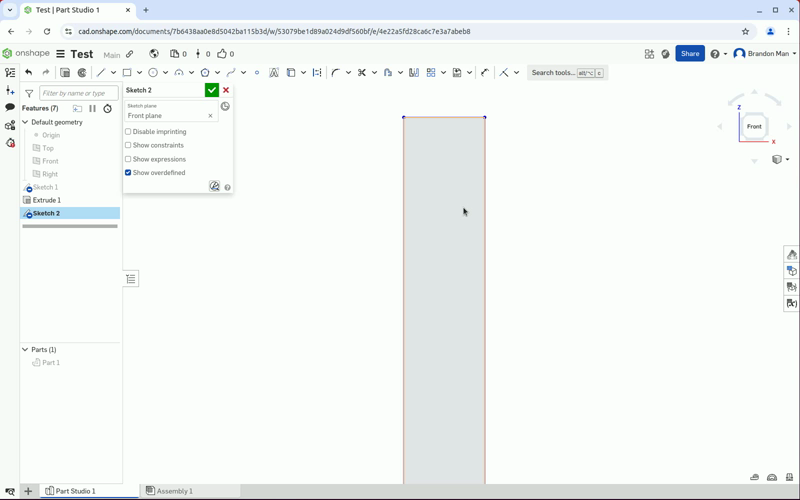
scroll(6)
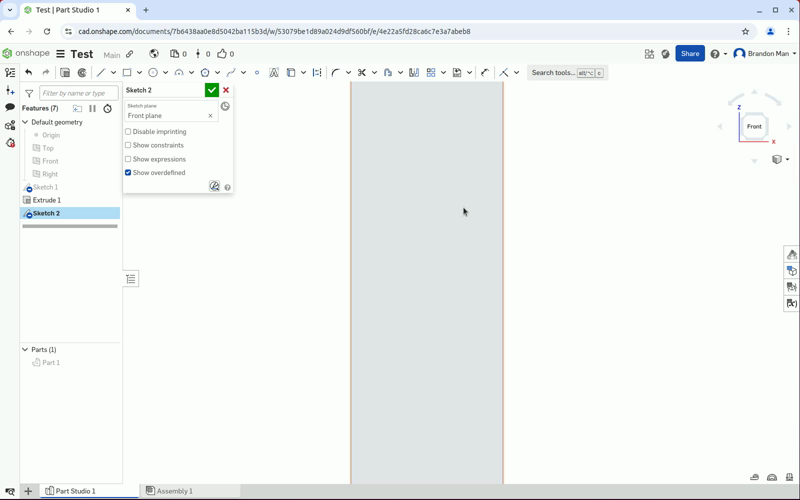
click(463, 207)
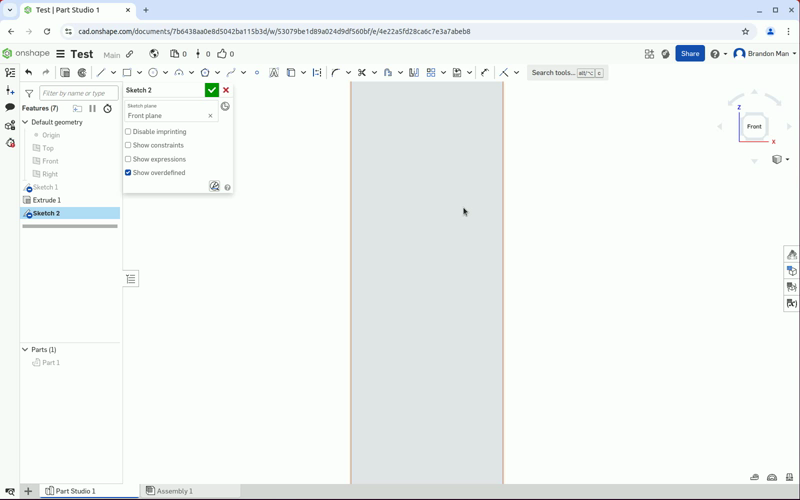
scroll(-6)
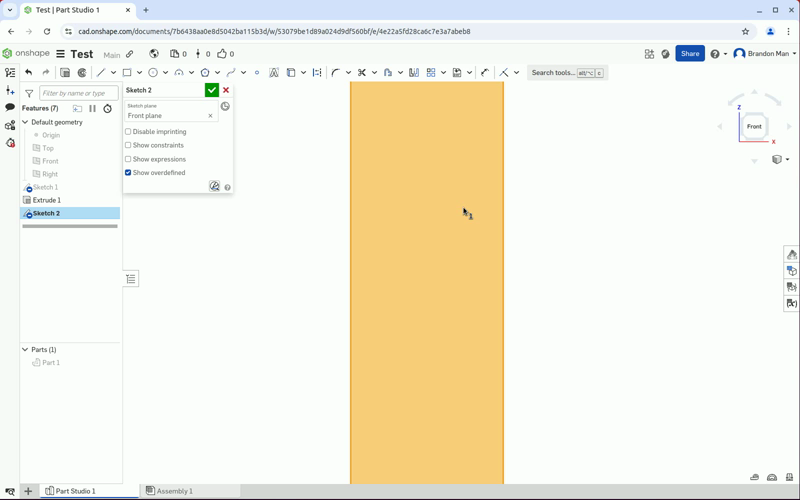
scroll(-6)
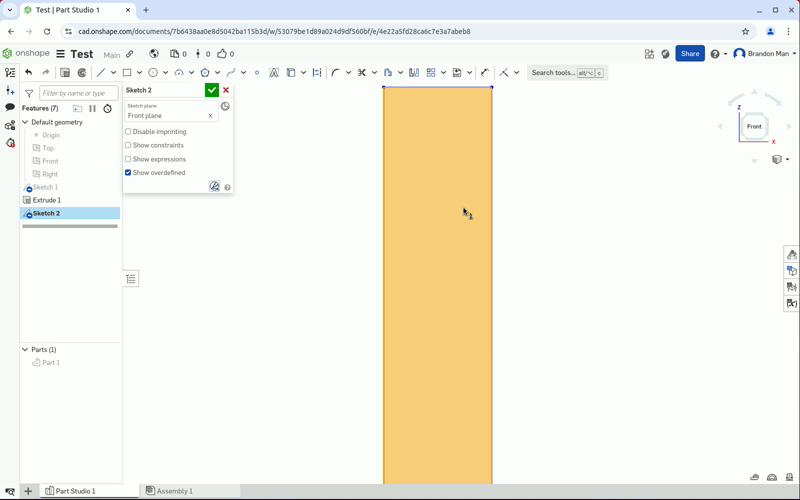
scroll(-6)
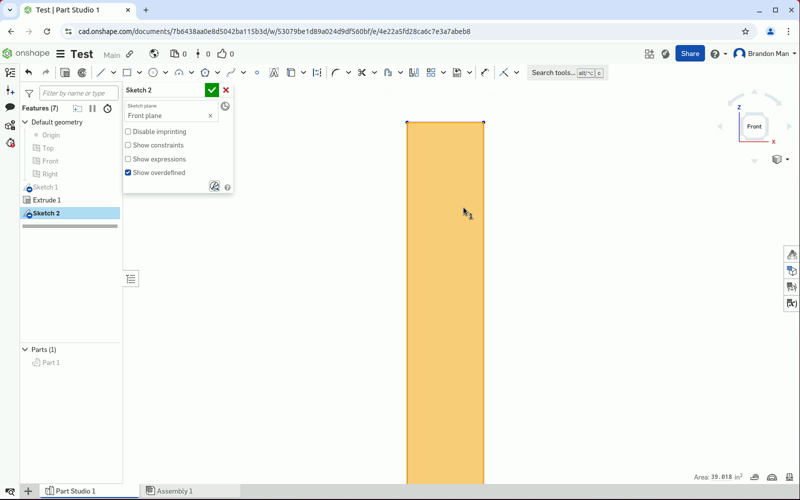
scroll(-6)
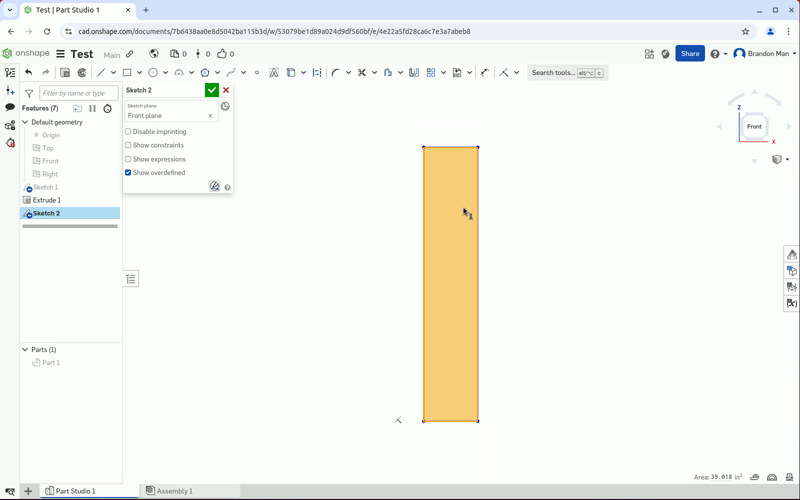
scroll(-6)
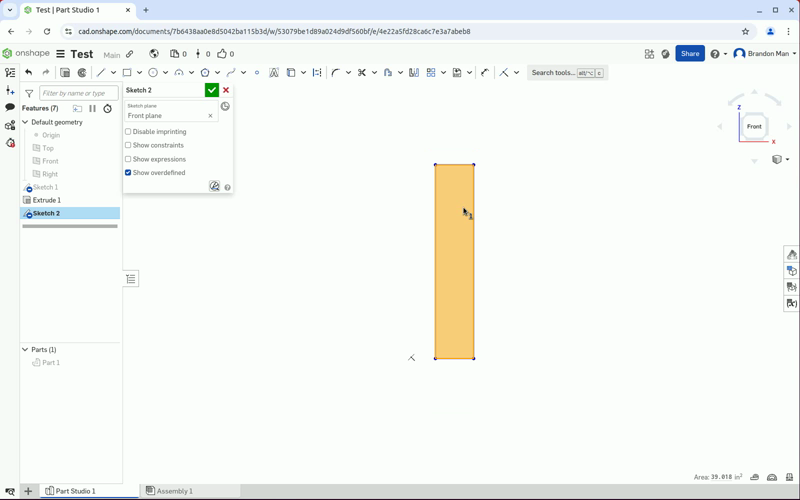
scroll(-6)
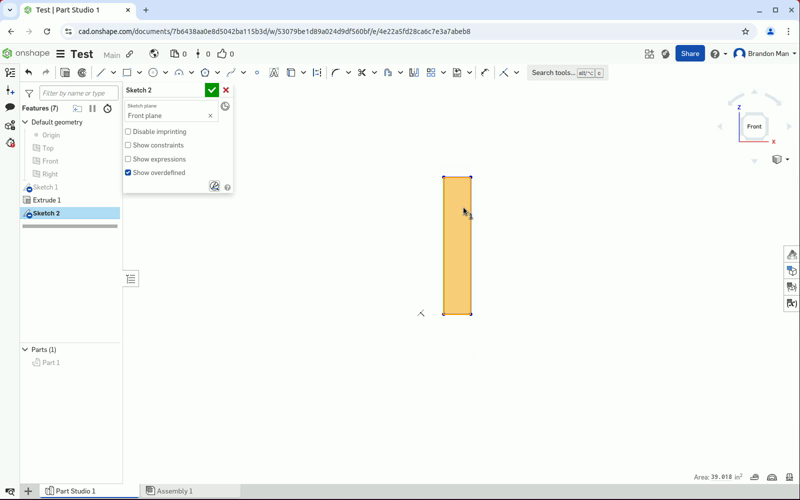
scroll(-6)
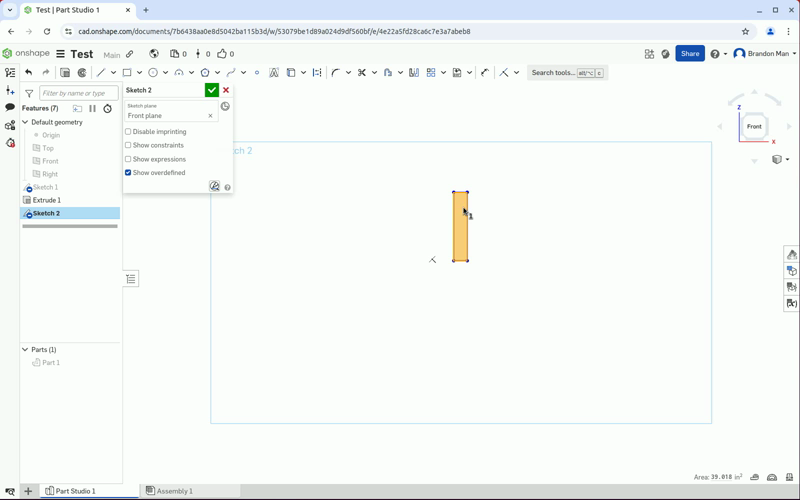
mouse_move(73, 352)
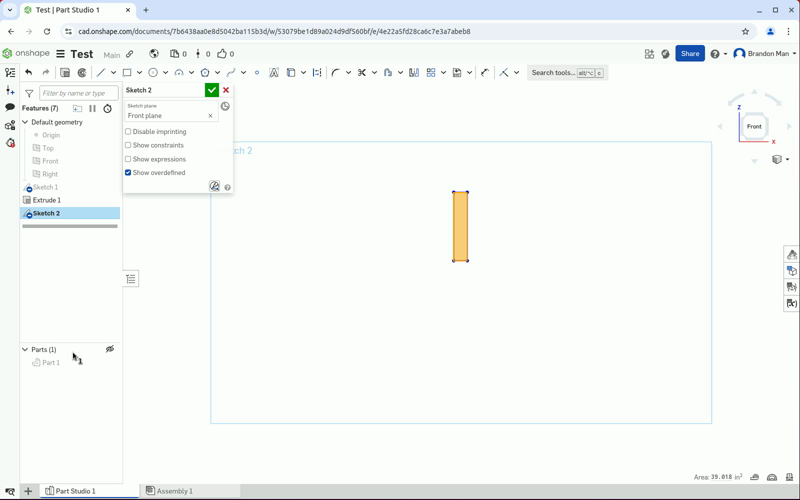
key(shift+y)
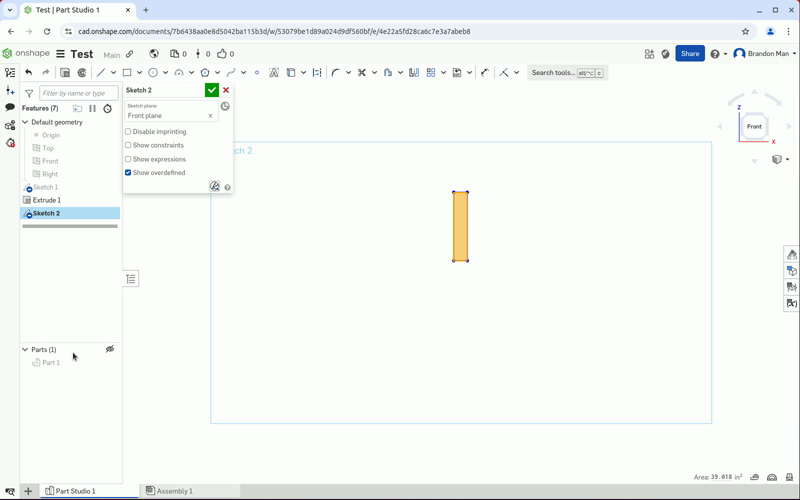
key(shift+e)
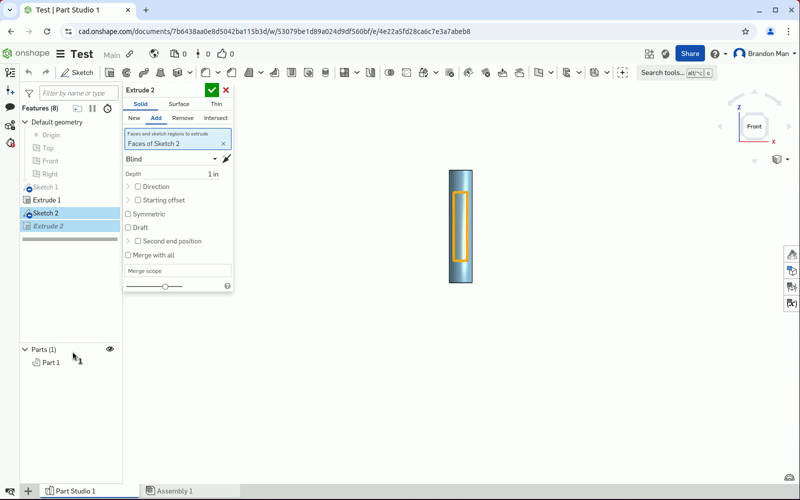
mouse_move(143, 106)
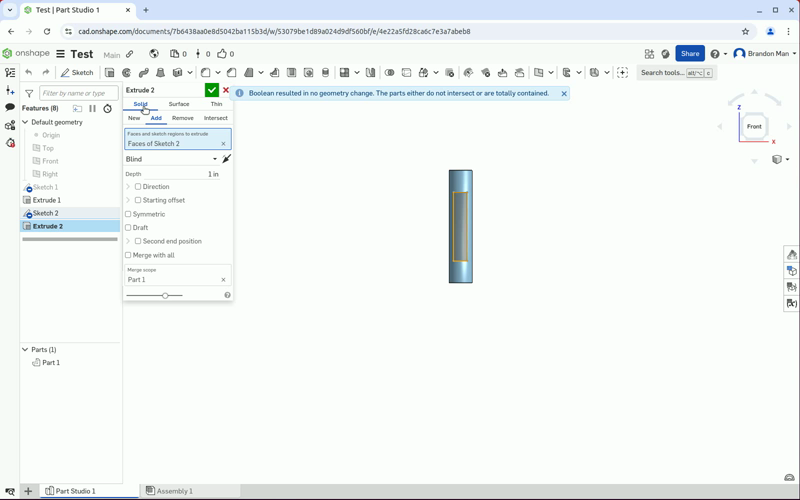
click(143, 106)
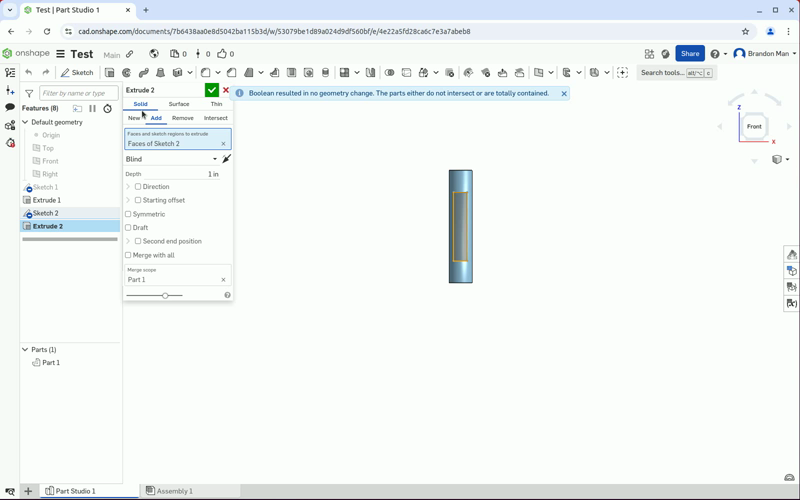
mouse_move(137, 120)
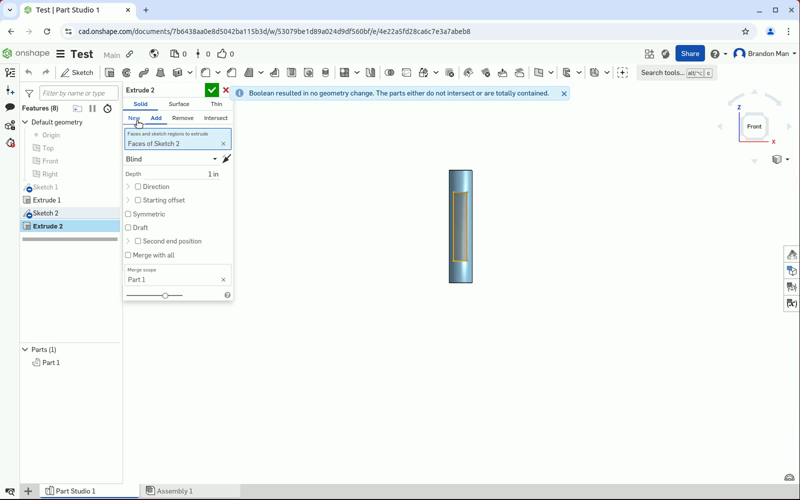
click(137, 120)
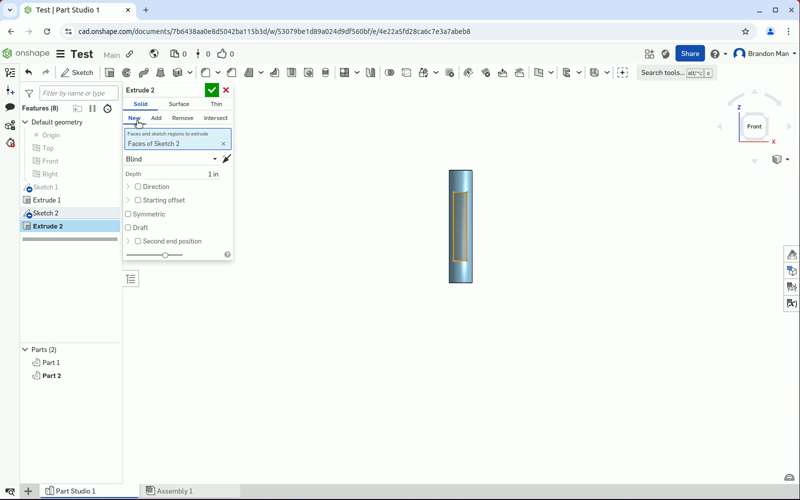
key(tab, 4)
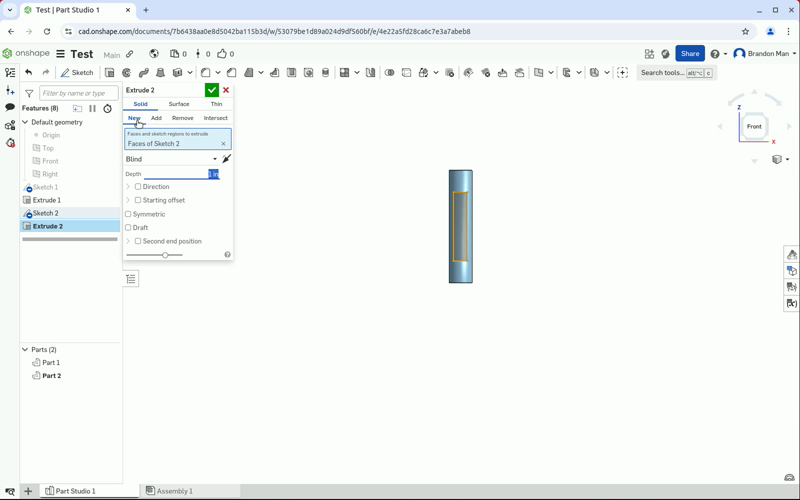
text(23.108)
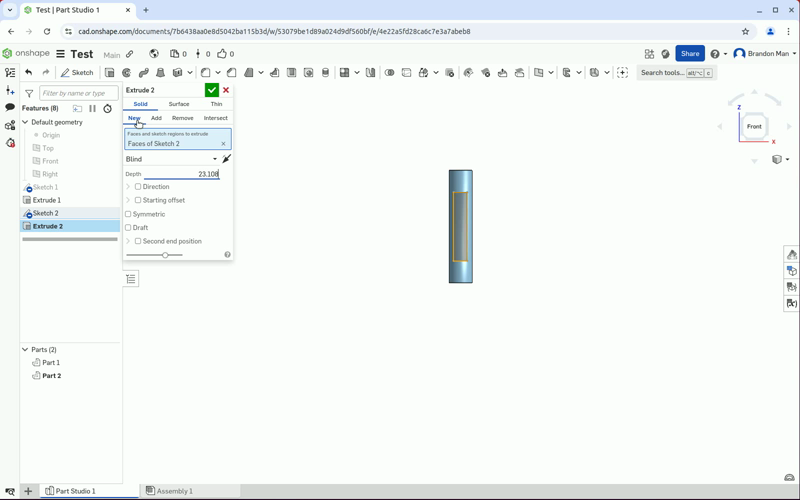
key(tab, 3)
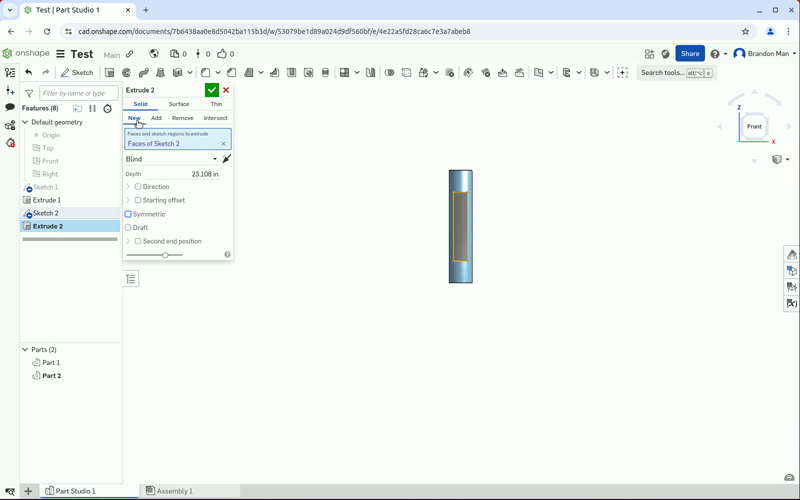
key(tab, 2)
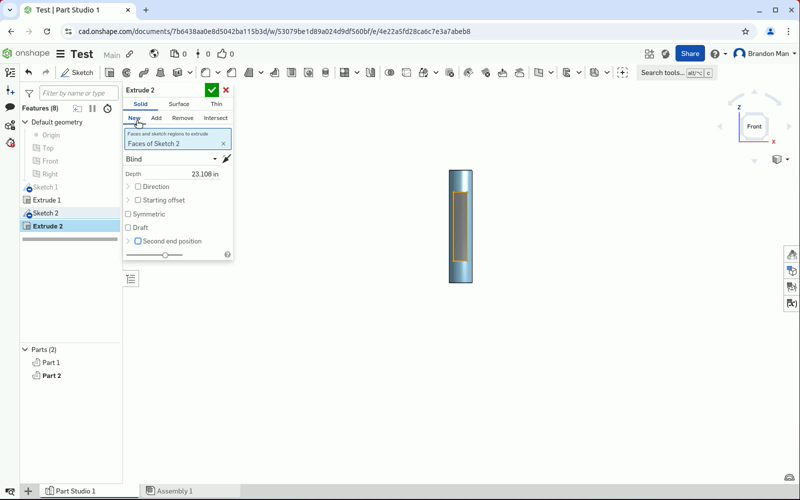
key(space)
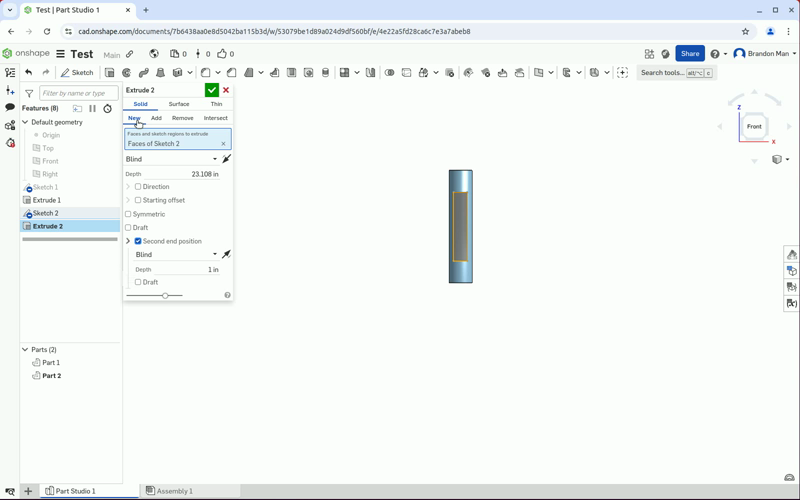
key(tab, 3)
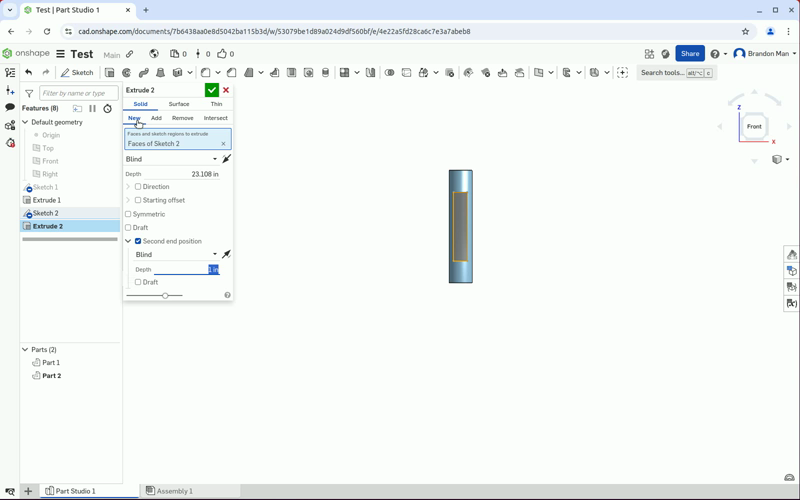
text(2.407)
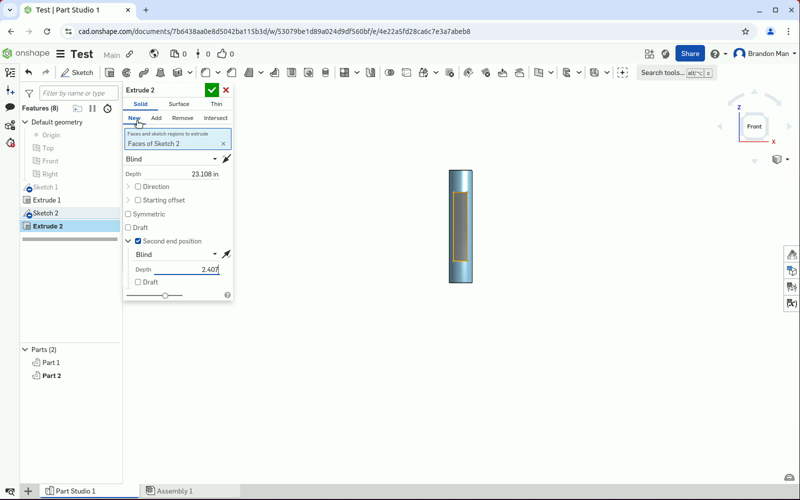
key(enter)
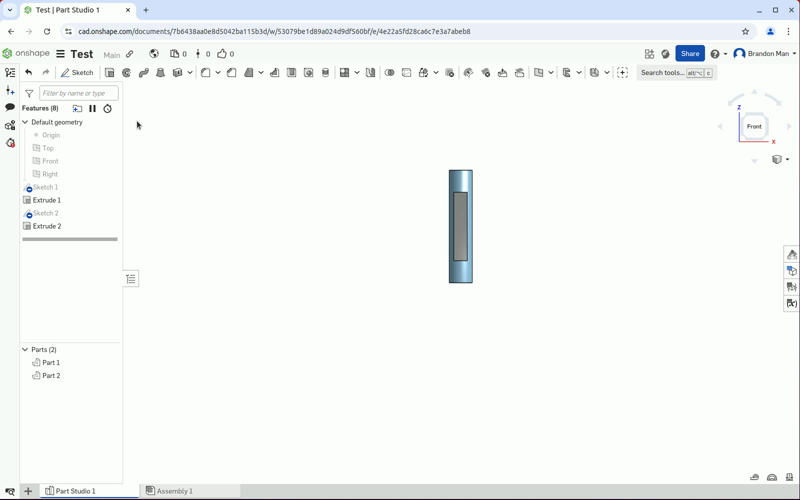
key(shift+h)
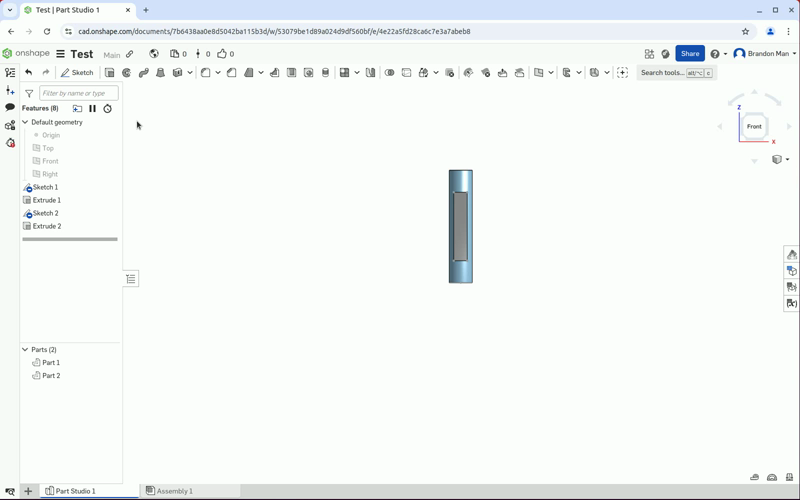
key(shift+h)
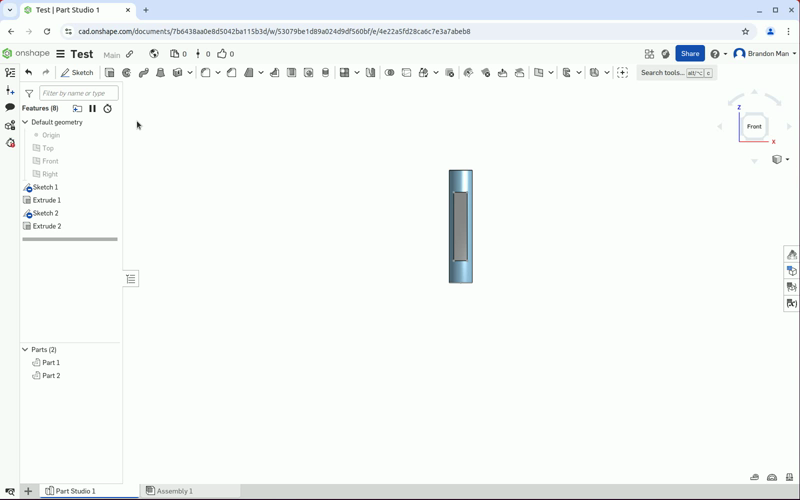
key(shift+7)
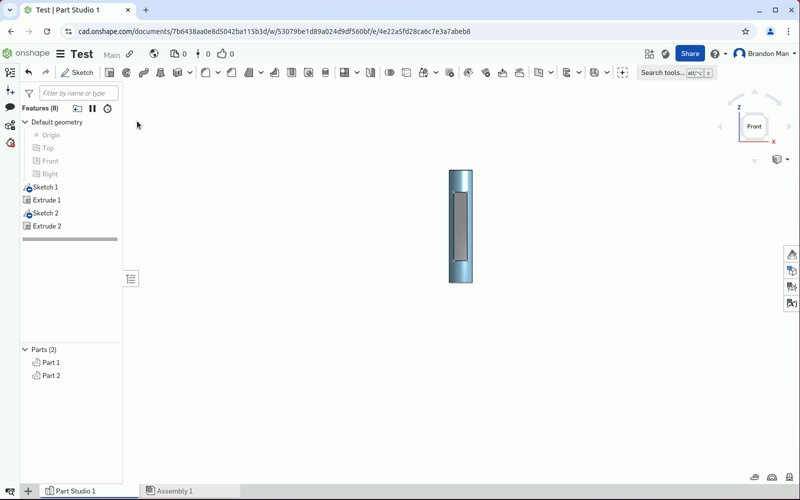
key(left, 2)
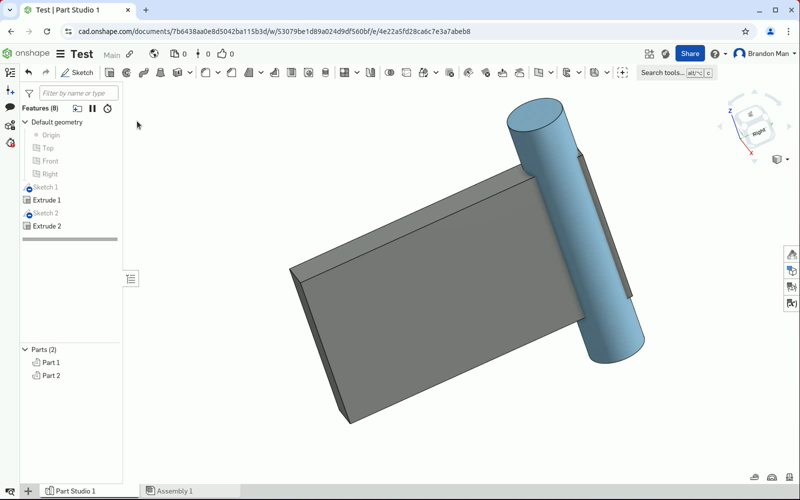
key(down, 2)
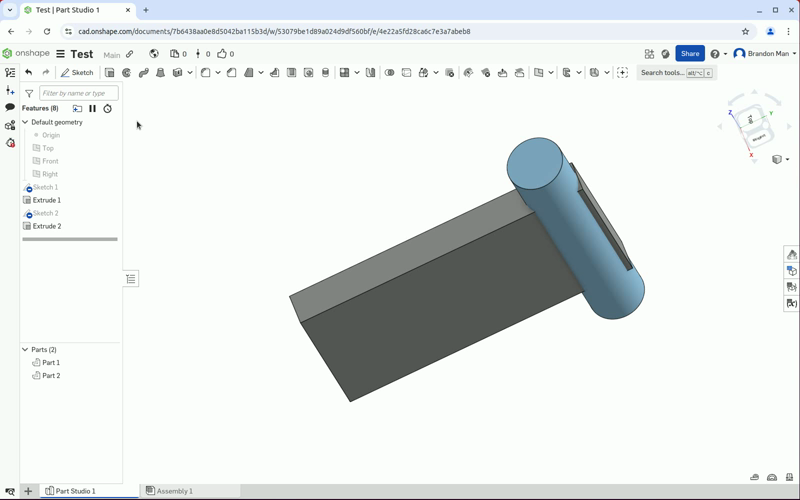
key(up, 2)
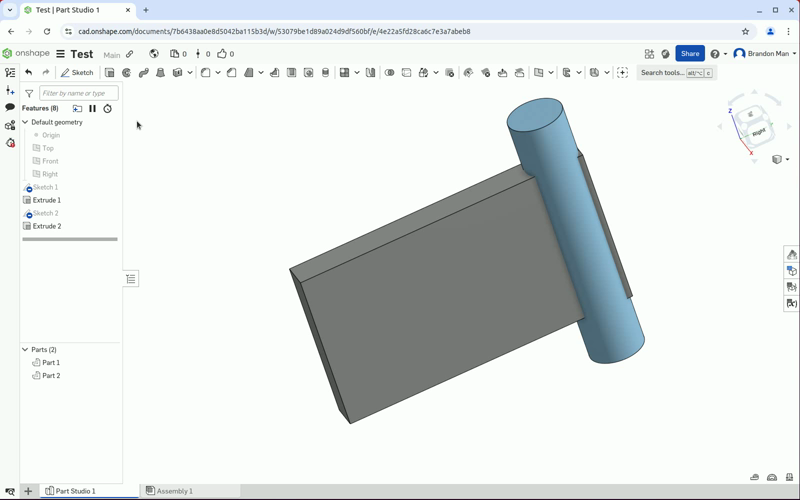
key(right, 2)
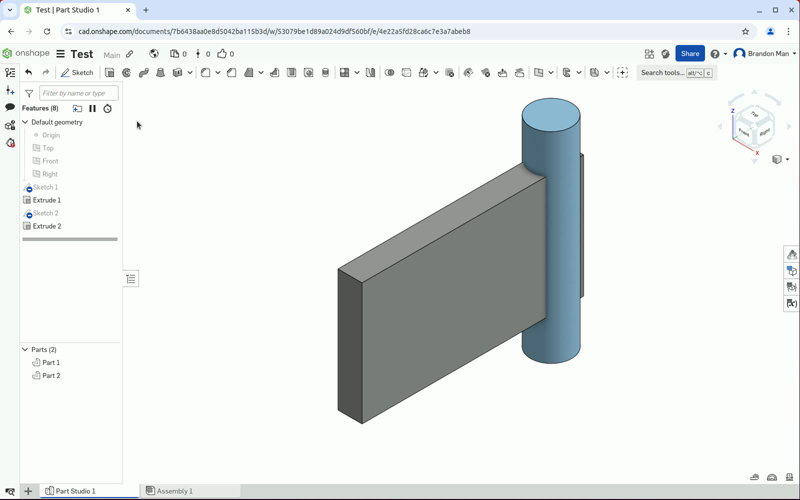
mouse_move(73, 189)
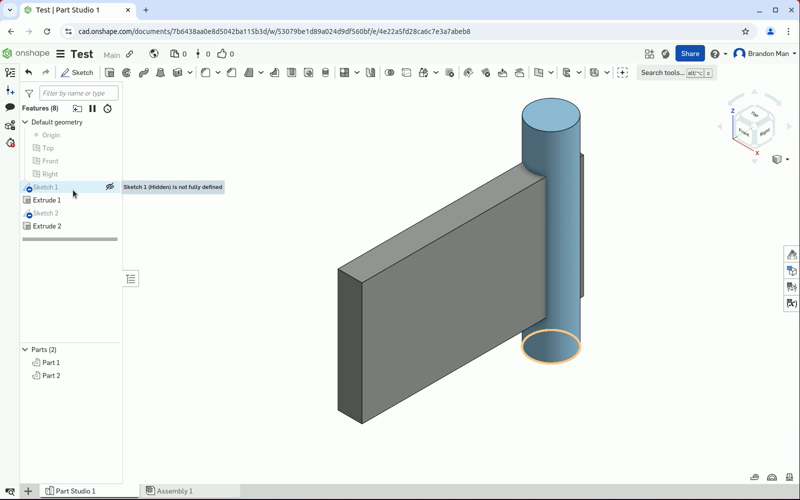
click(73, 189)